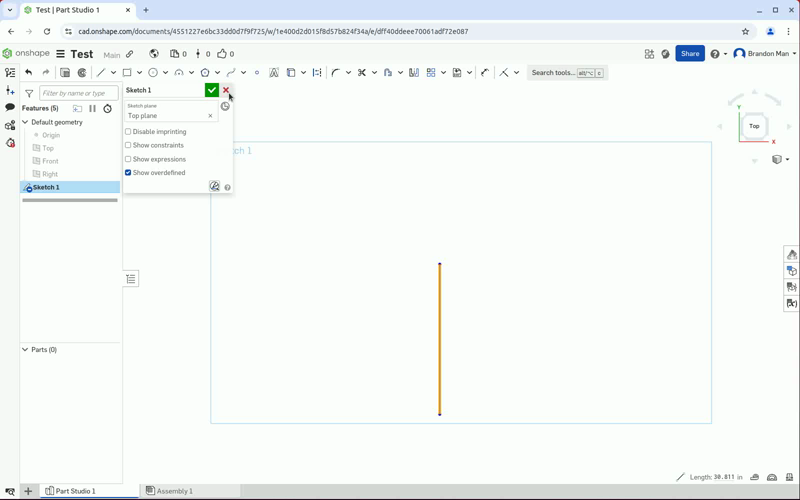
key(shift+h)
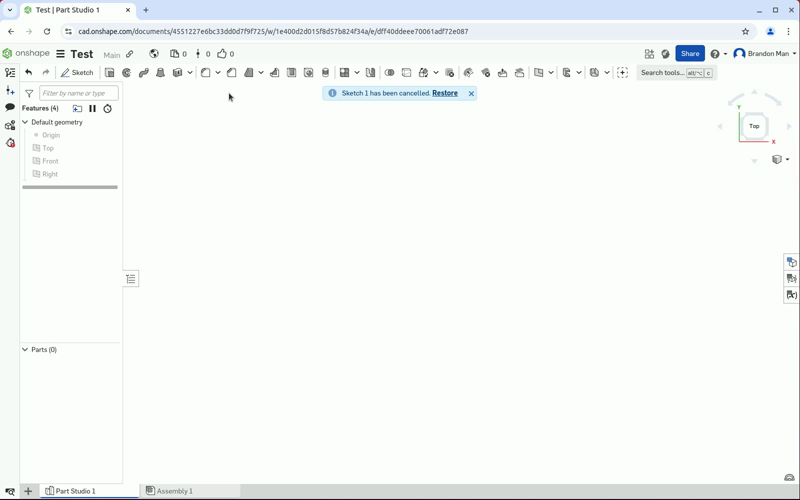
mouse_move(73, 352)
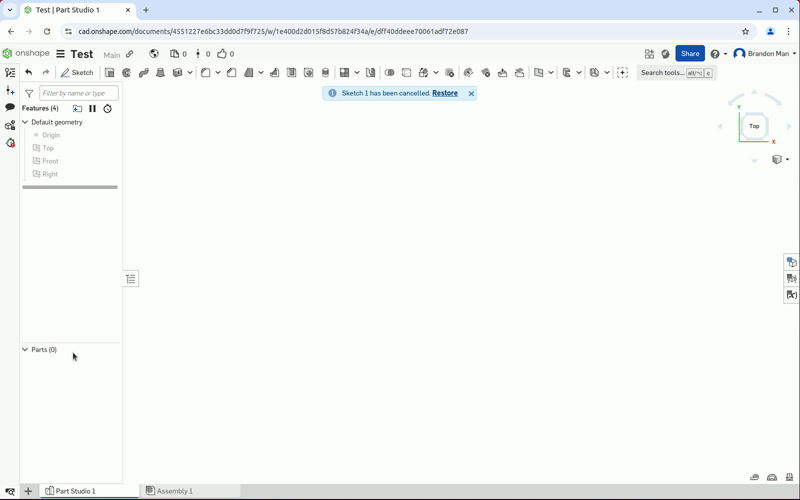
key(y)
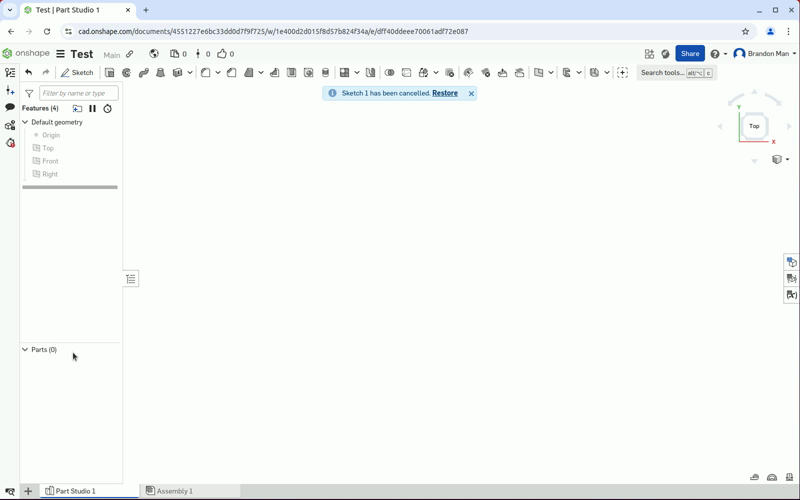
key(shift+p)
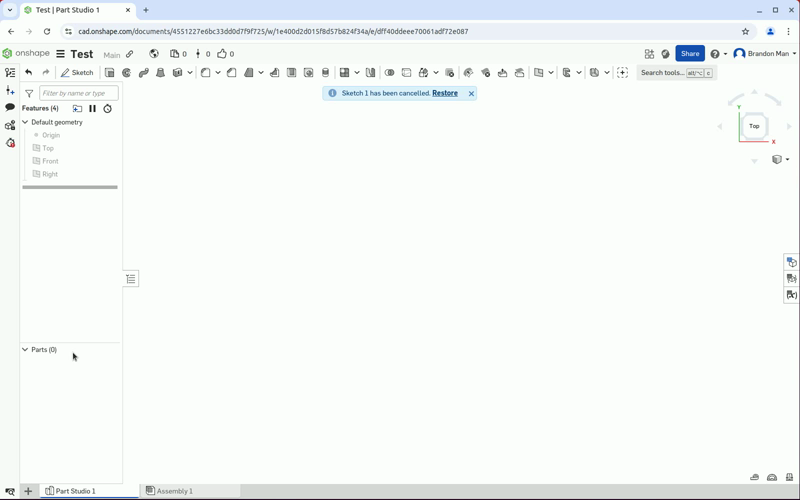
key(space)
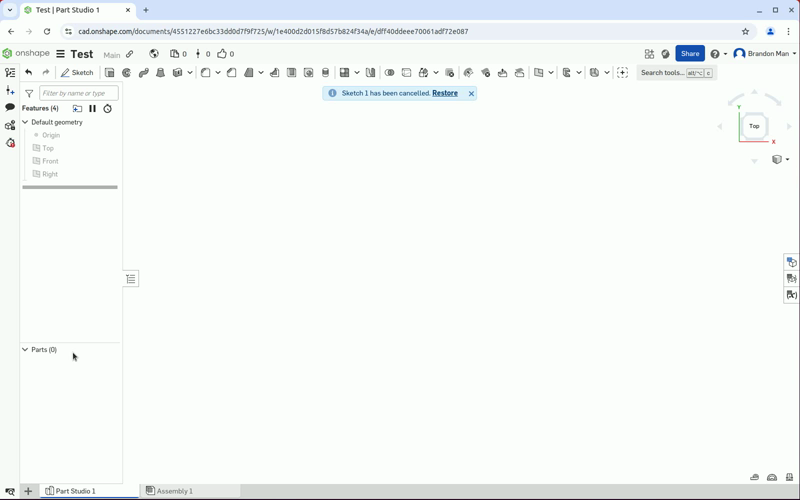
key_down(shift)
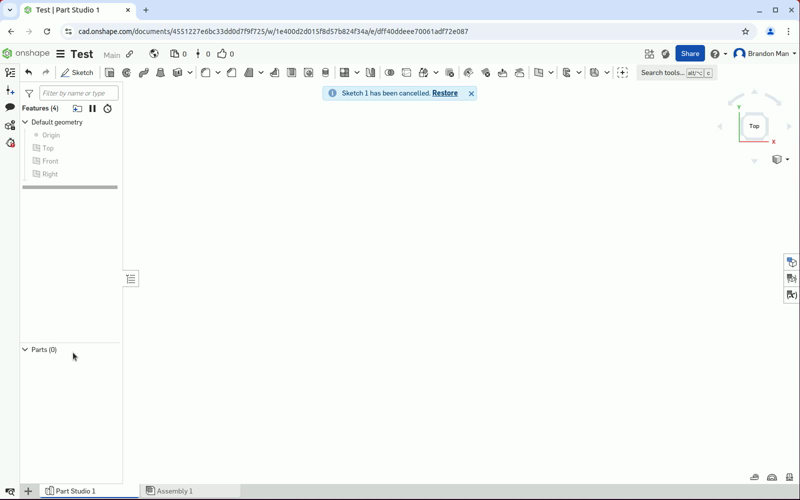
key(up)
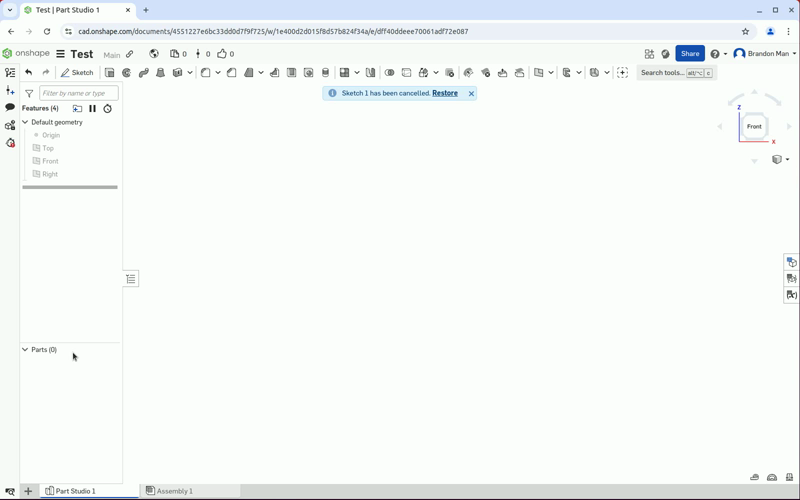
key_up(shift)
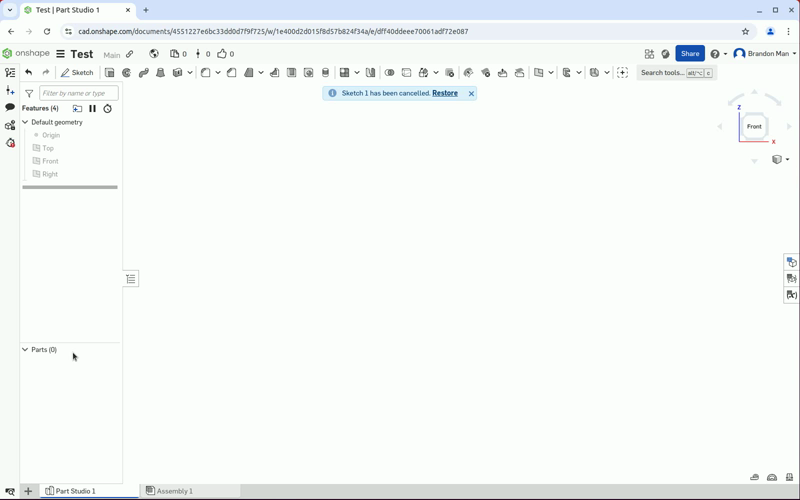
mouse_move(73, 352)
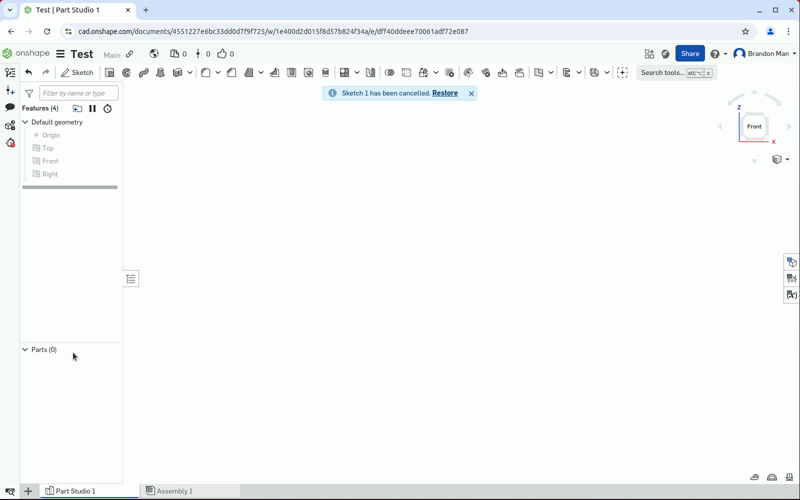
key(shift+y)
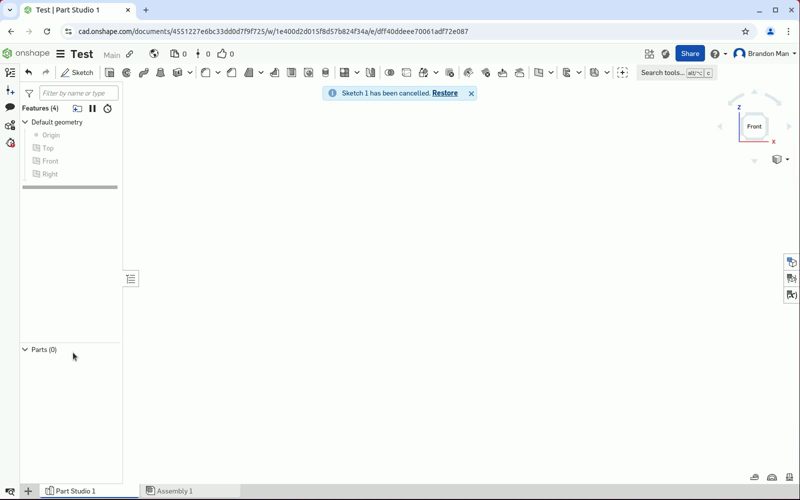
key(shift+s)
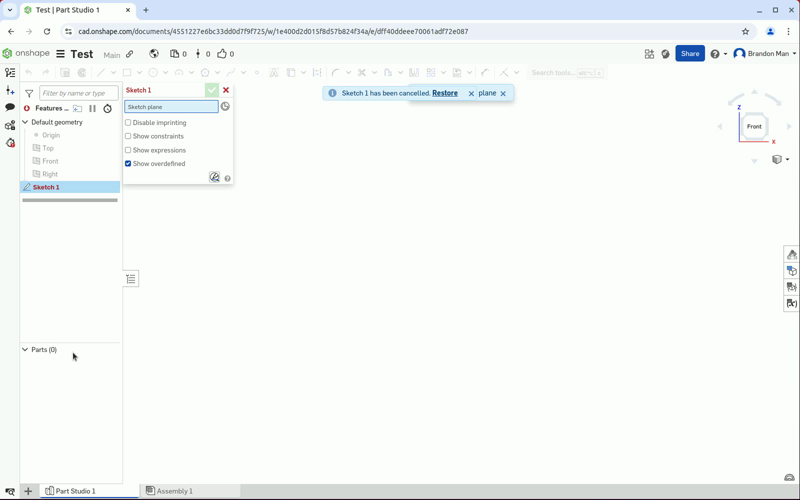
mouse_move(73, 163)
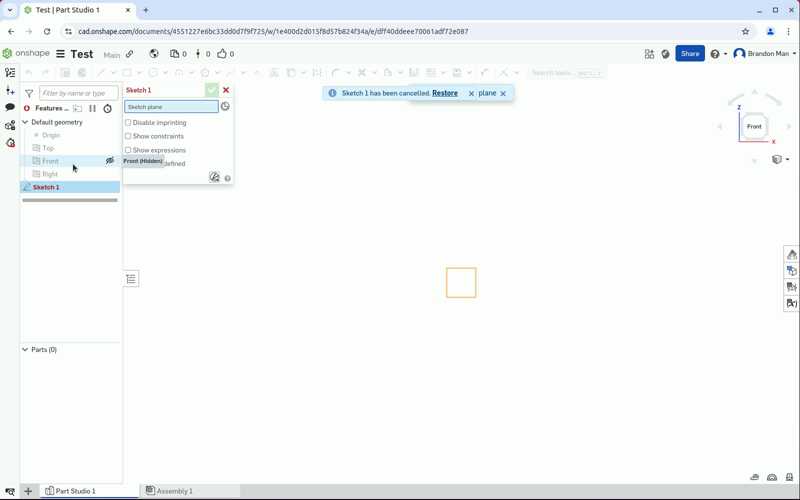
click(73, 163)
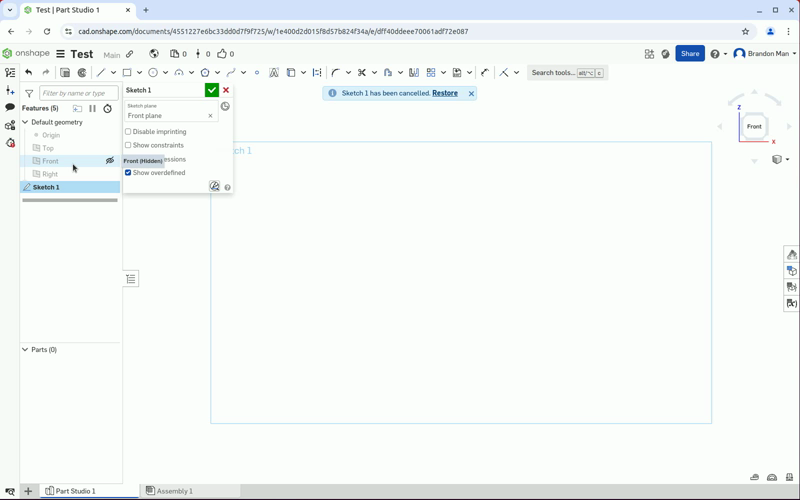
mouse_move(73, 352)
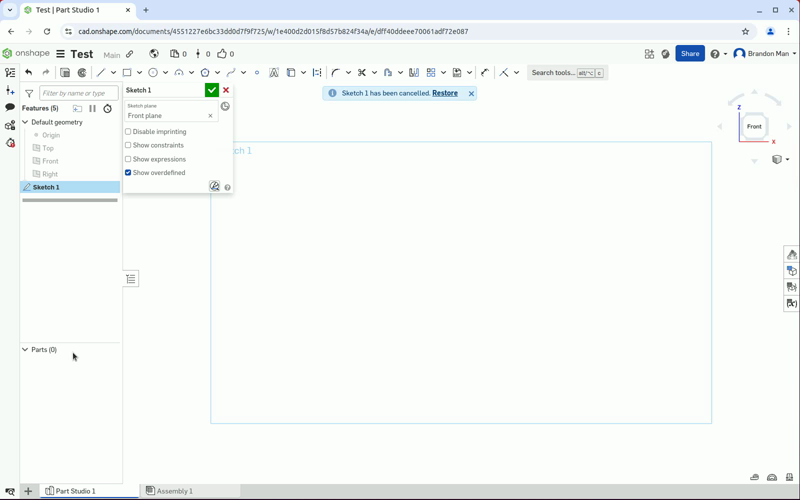
key(y)
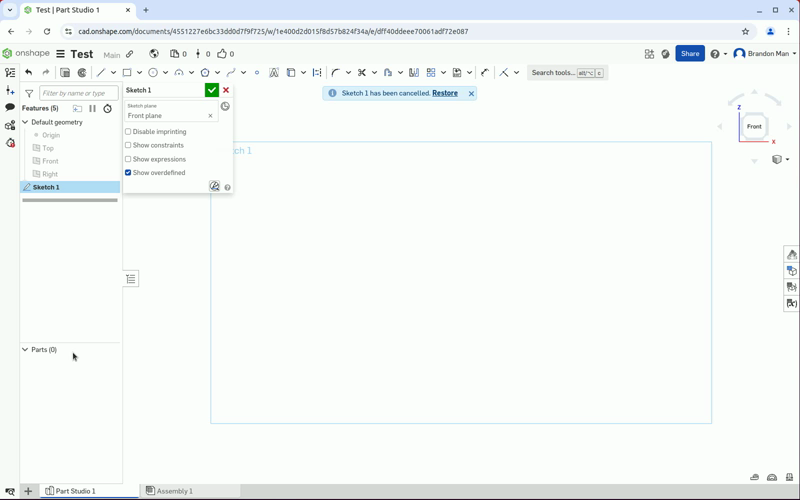
key(l)
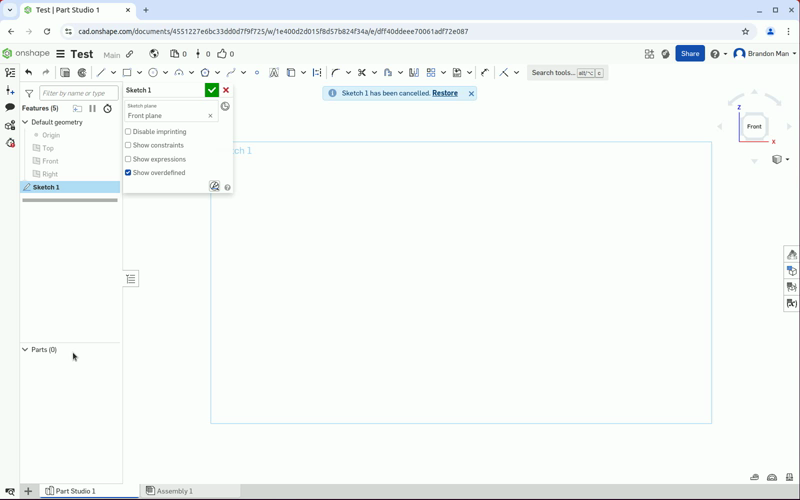
key_down(shift)
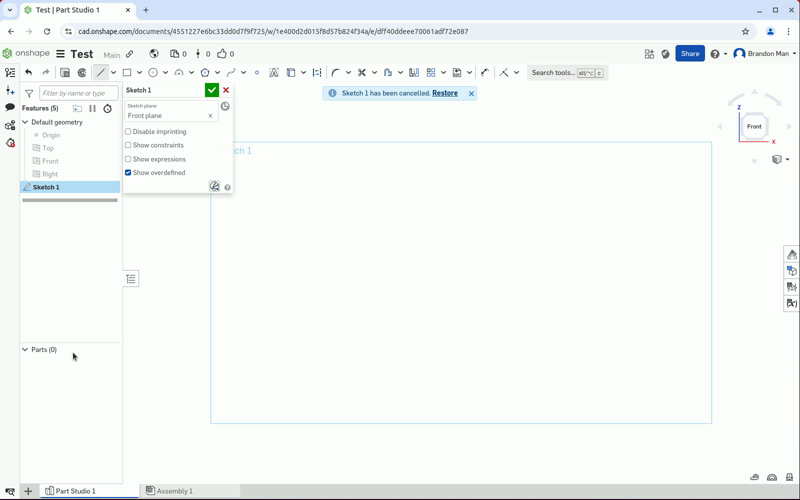
mouse_move(460, 282)
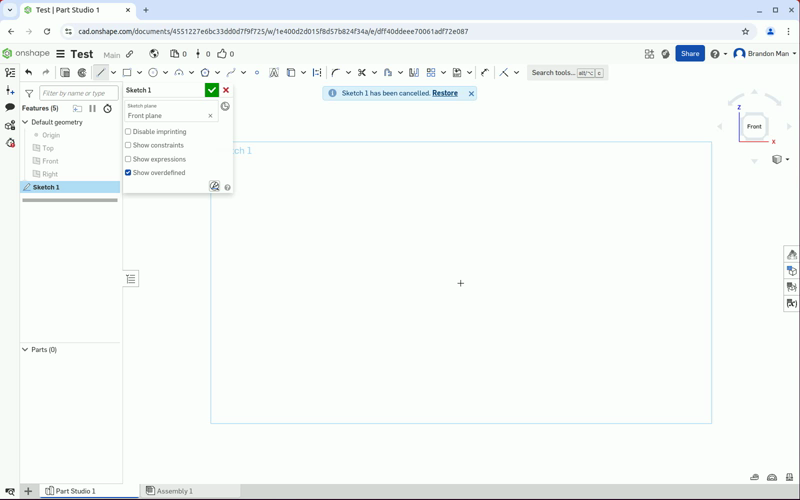
click(460, 282)
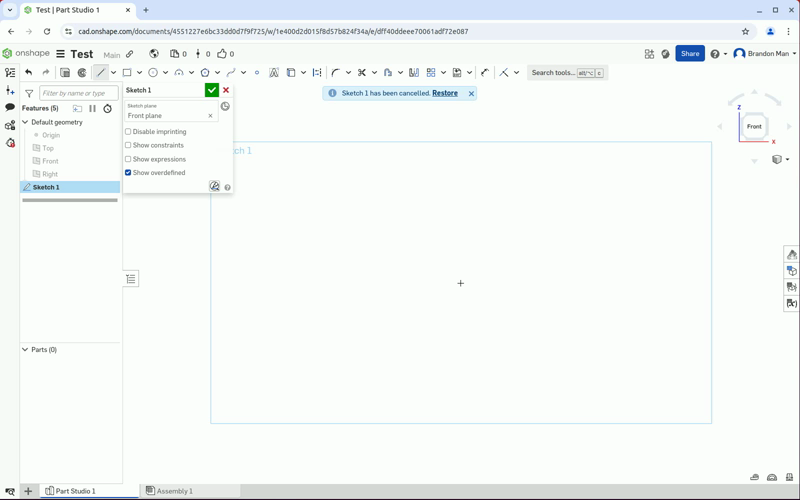
key_up(shift)
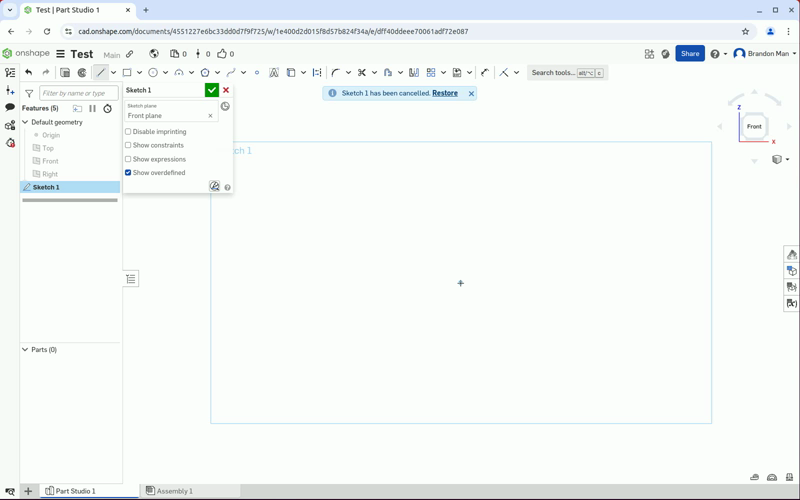
key_down(shift)
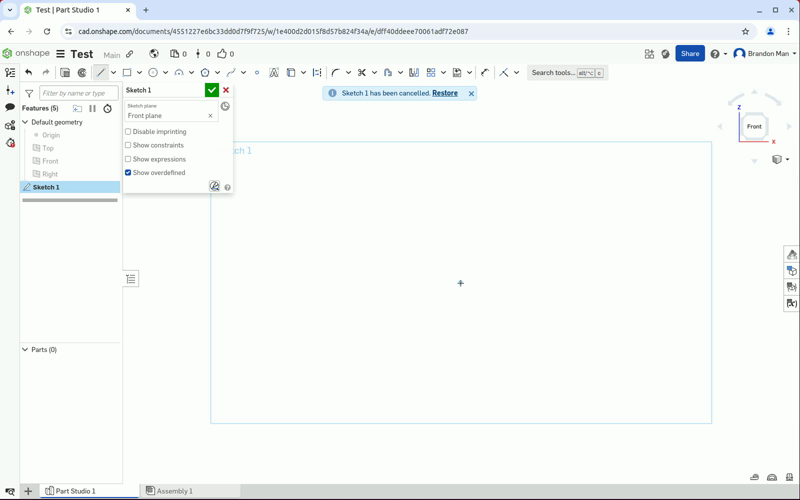
mouse_move(573, 282)
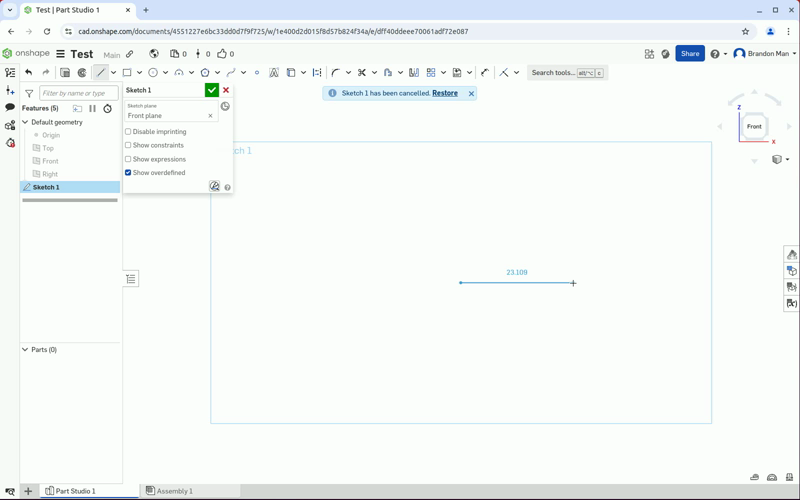
click(573, 282)
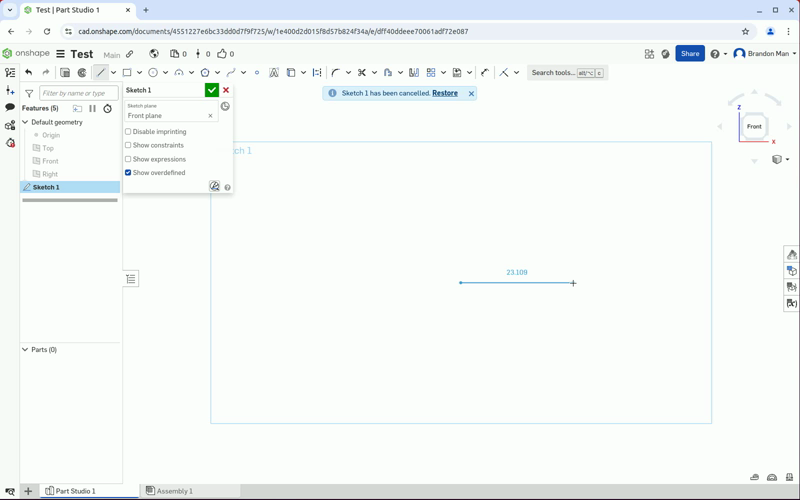
key_up(shift)
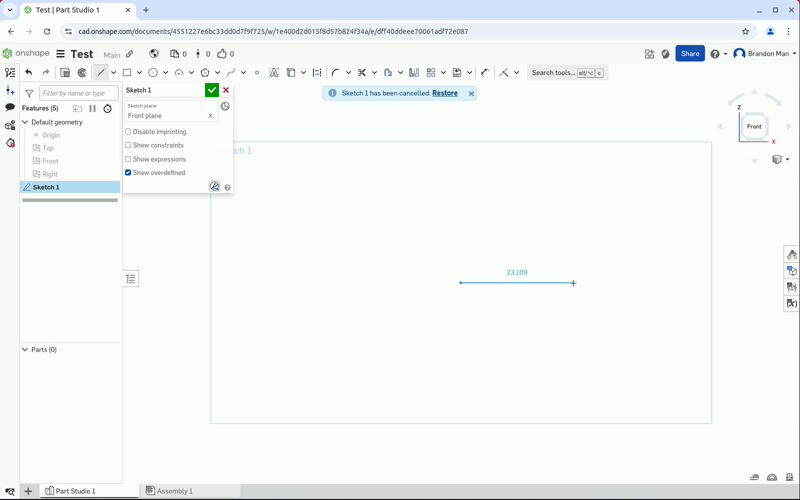
key_down(shift)
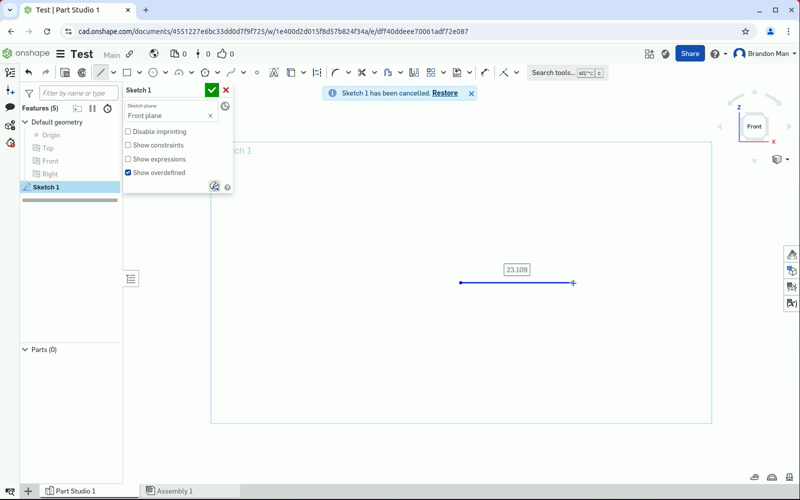
mouse_move(517, 208)
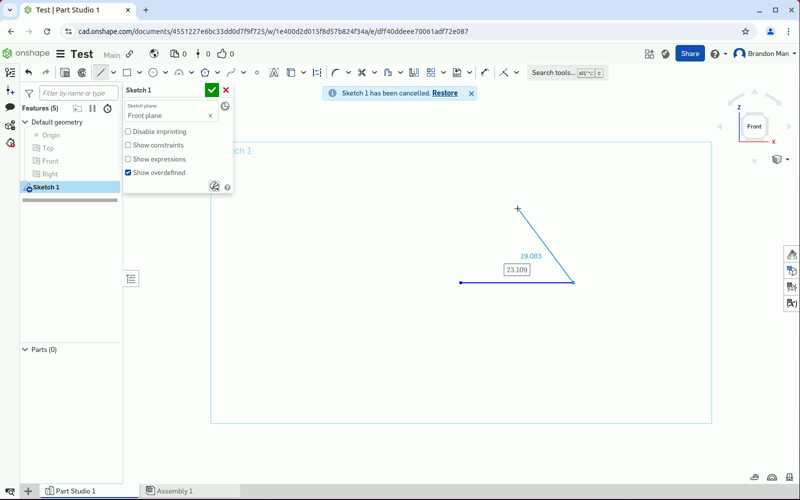
click(517, 208)
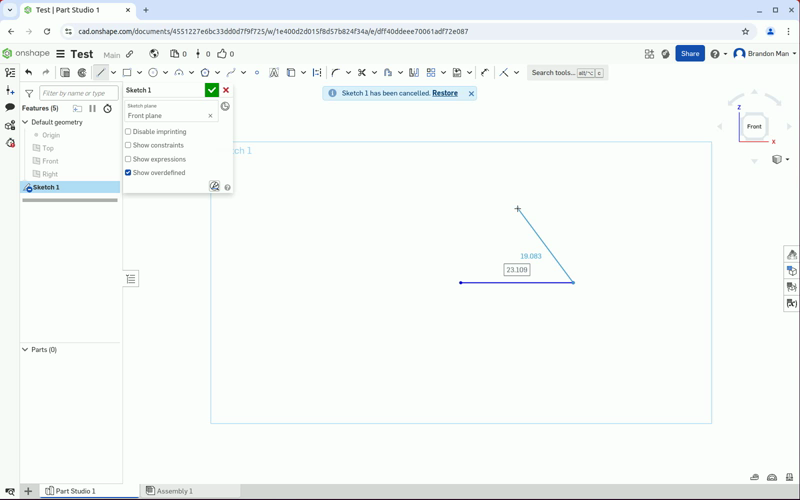
key_up(shift)
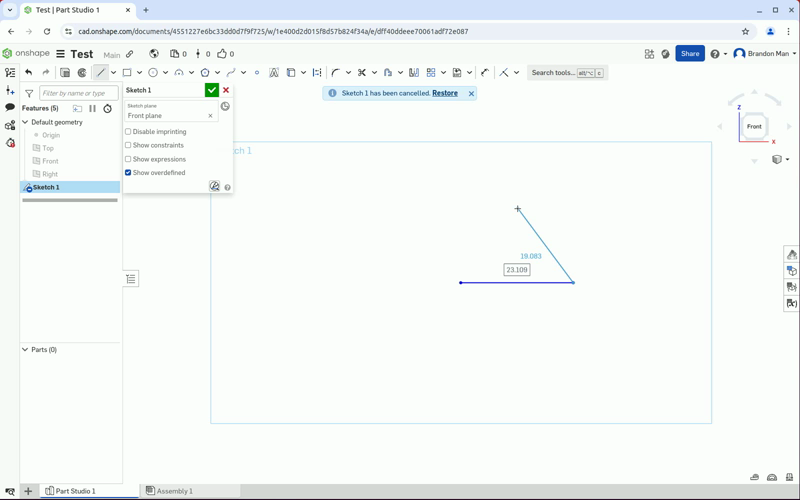
key_down(shift)
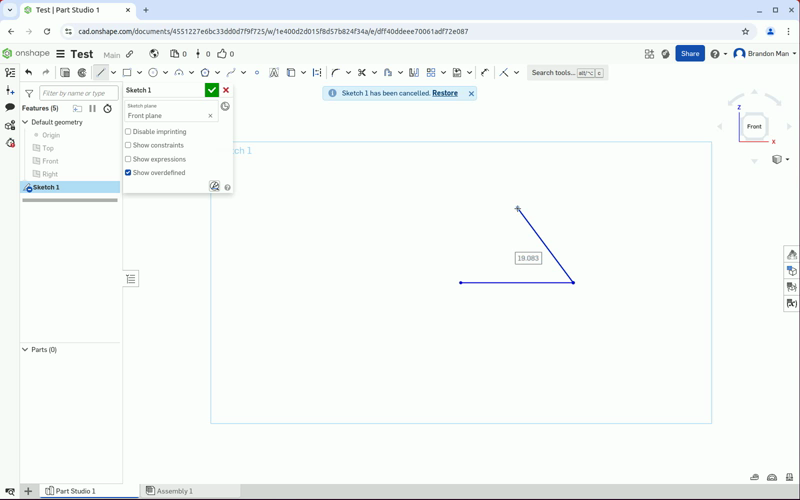
mouse_move(547, 208)
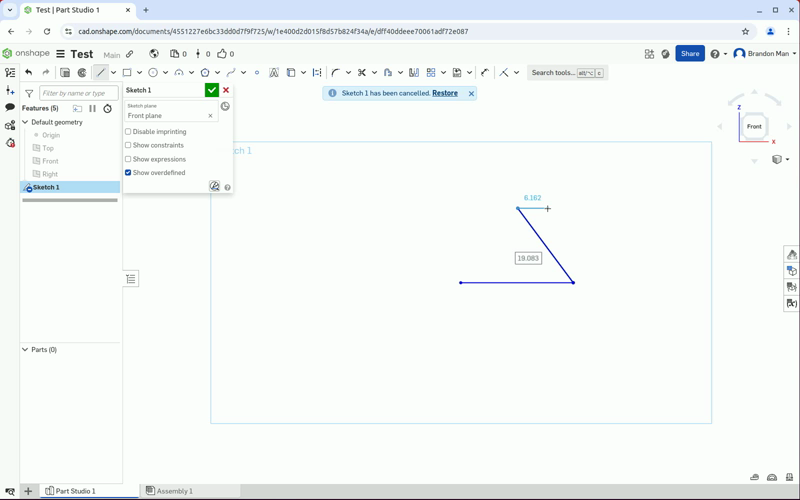
mouse_move(460, 208)
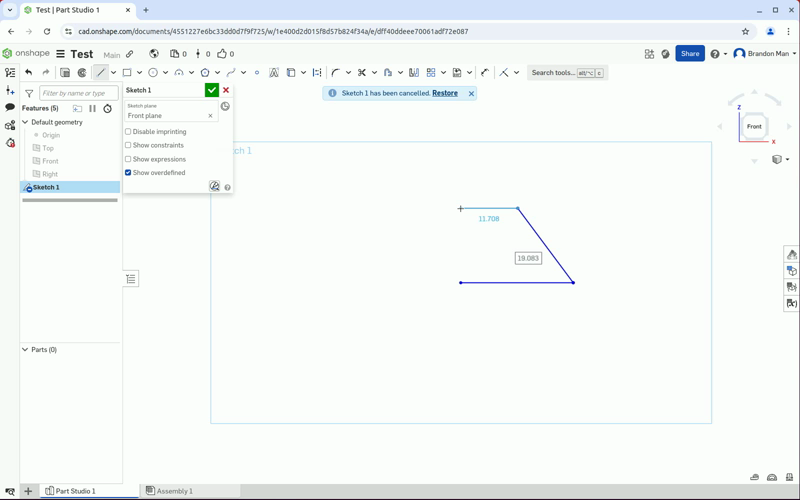
click(460, 208)
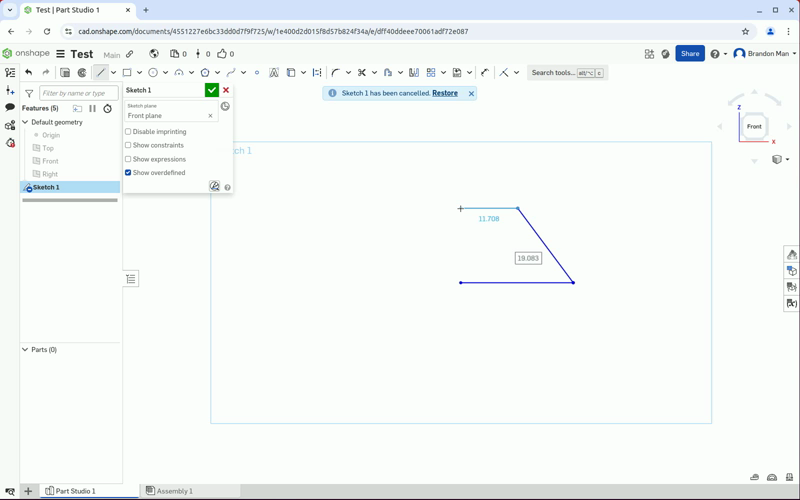
key_up(shift)
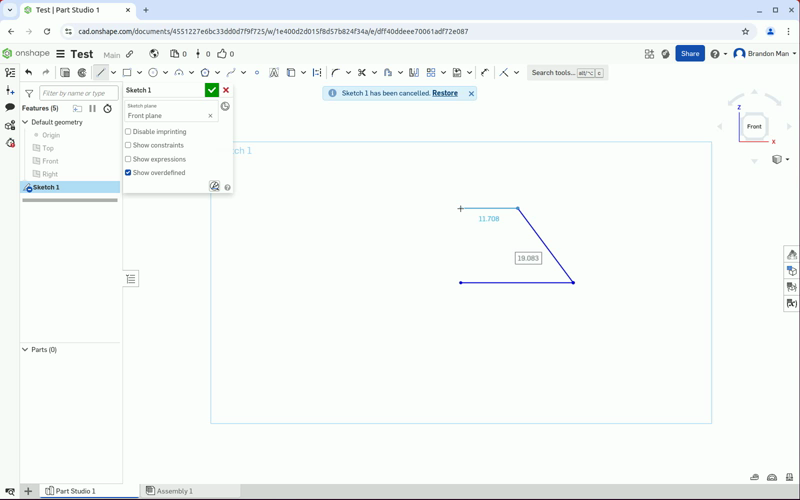
key_down(shift)
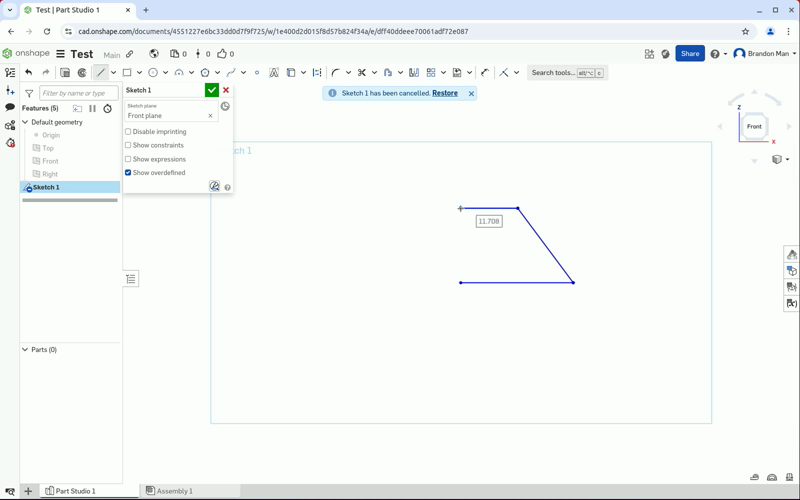
mouse_move(460, 282)
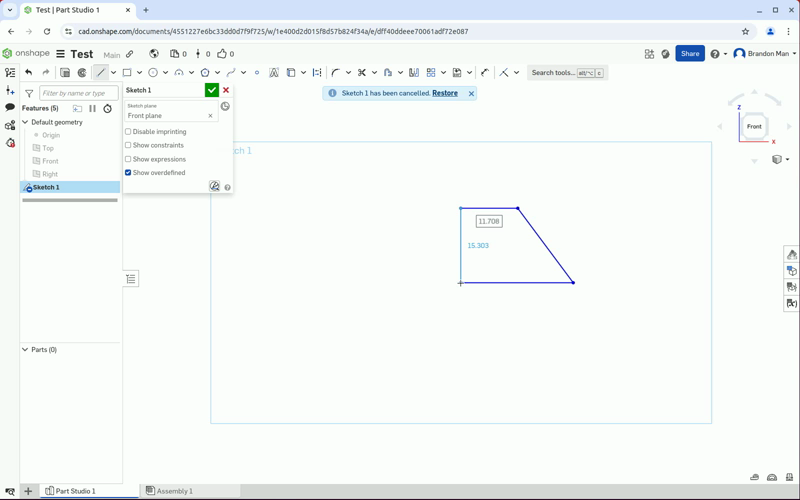
key_up(shift)
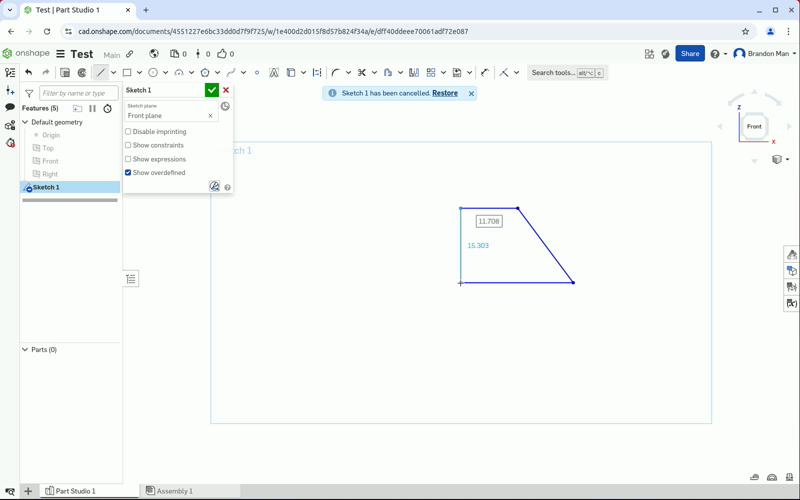
click(460, 282)
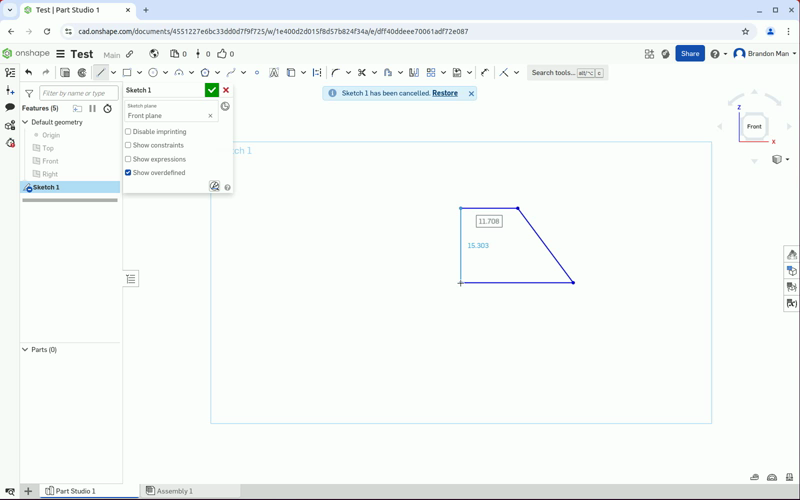
key(esc)
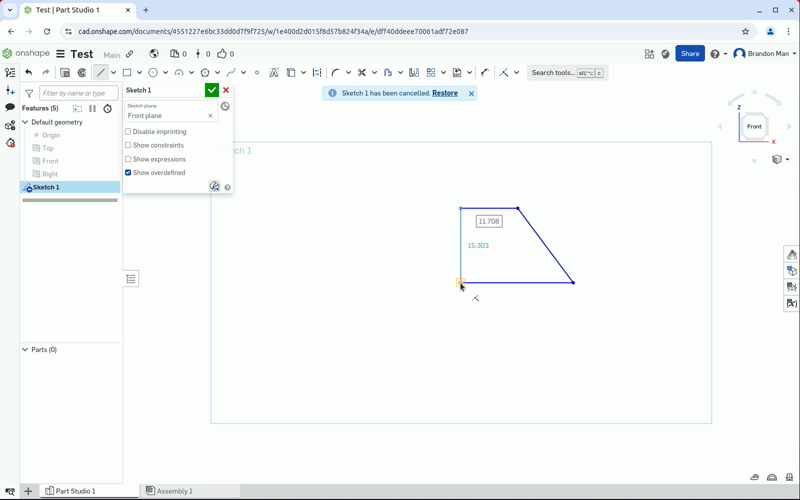
mouse_move(485, 213)
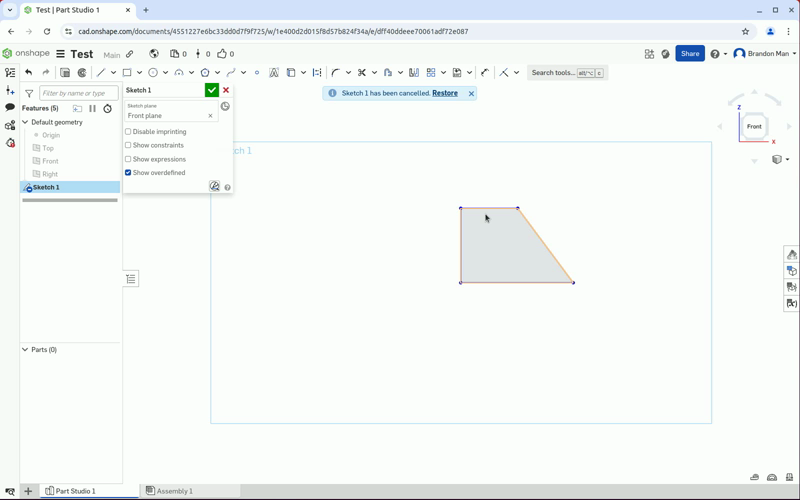
click(485, 213)
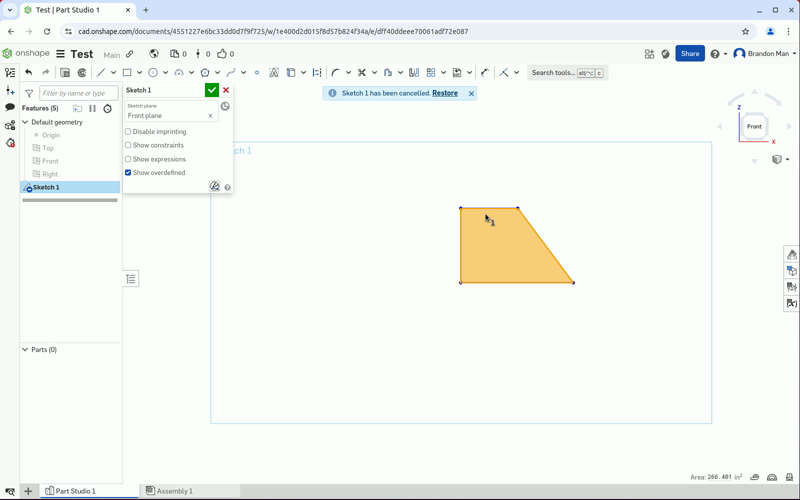
mouse_move(73, 352)
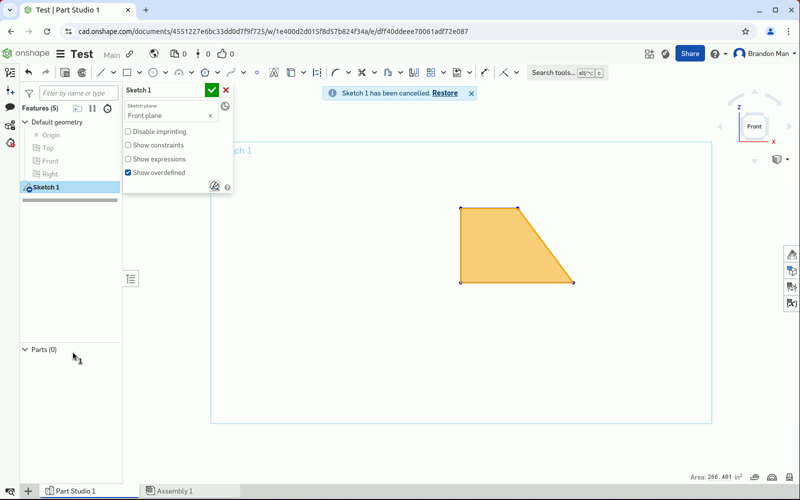
key(shift+y)
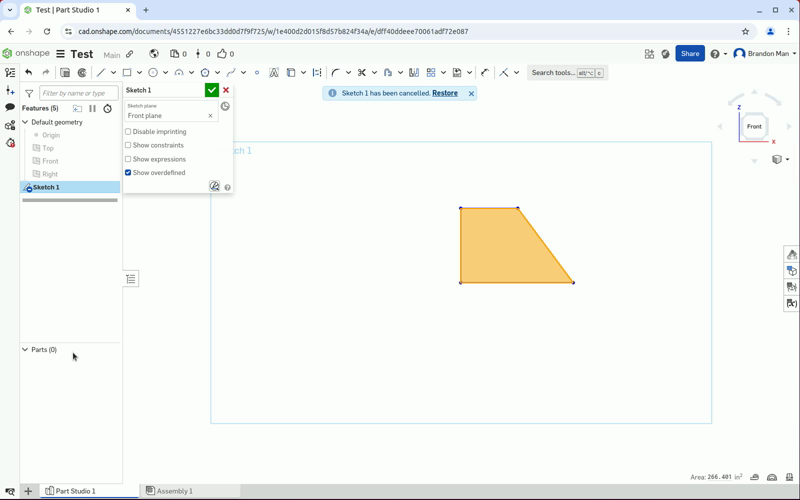
key(shift+e)
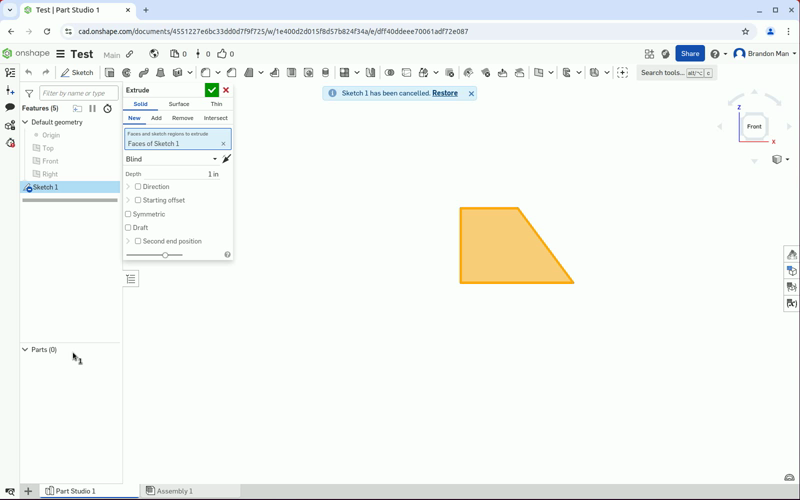
mouse_move(143, 106)
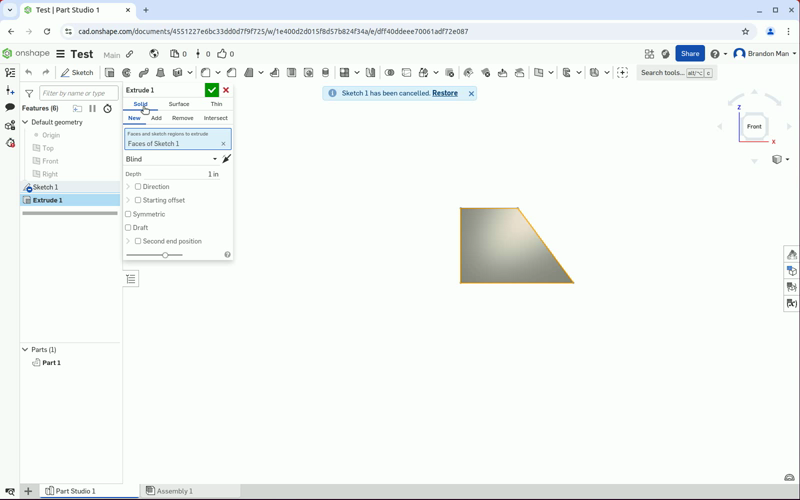
click(143, 106)
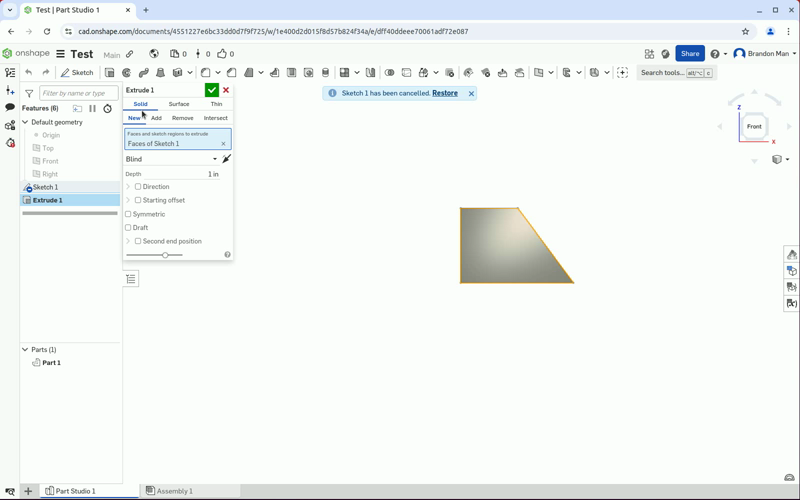
mouse_move(137, 120)
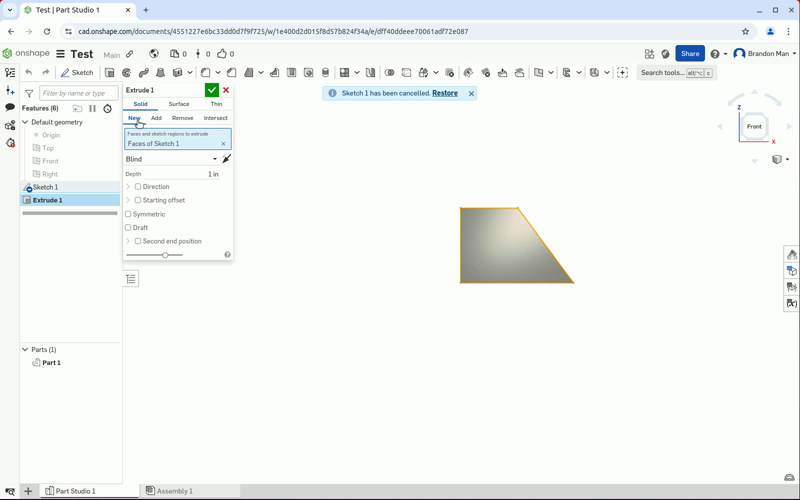
click(137, 120)
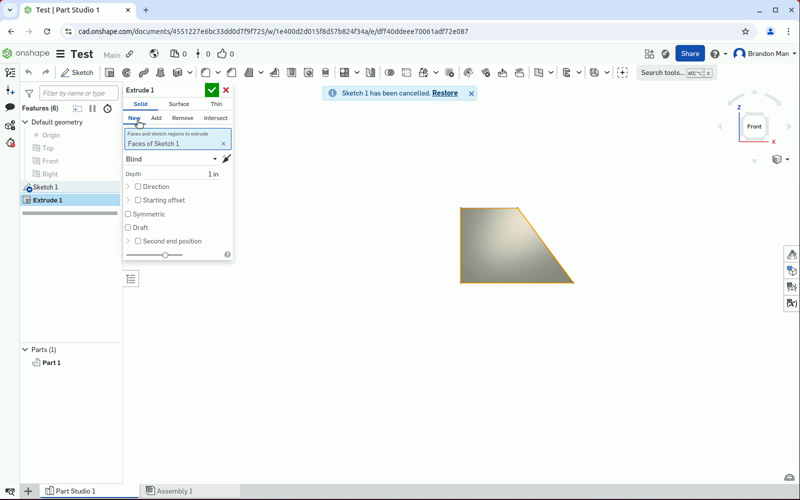
key(tab, 4)
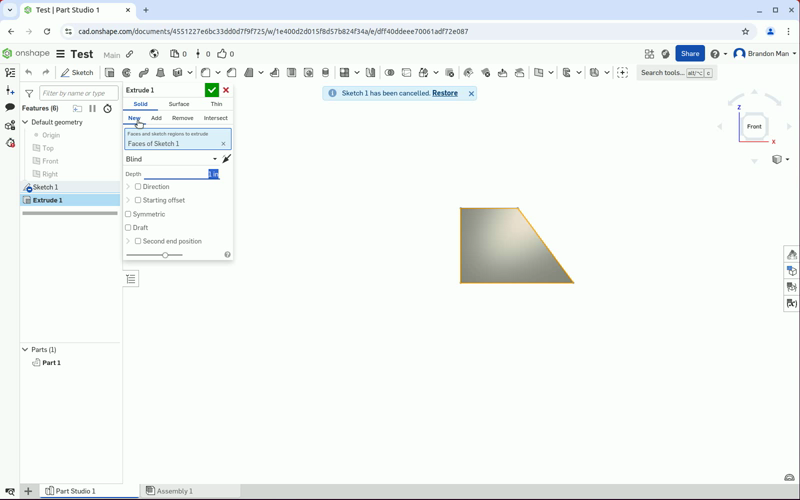
text(-15.406)
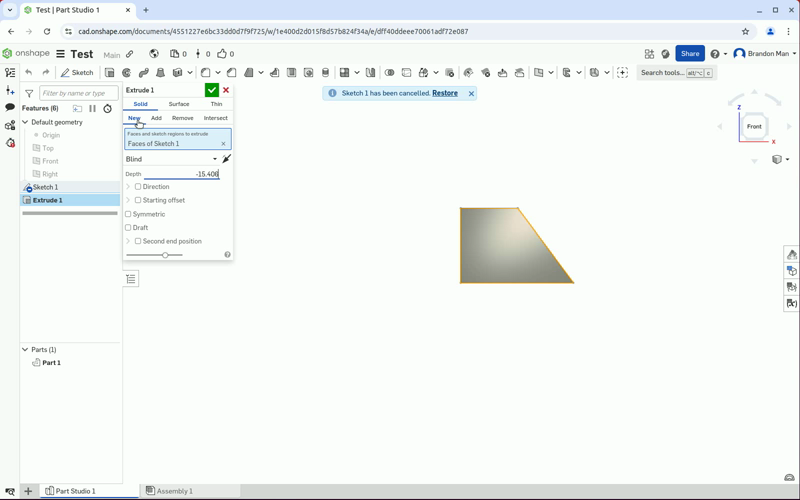
key(tab, 3)
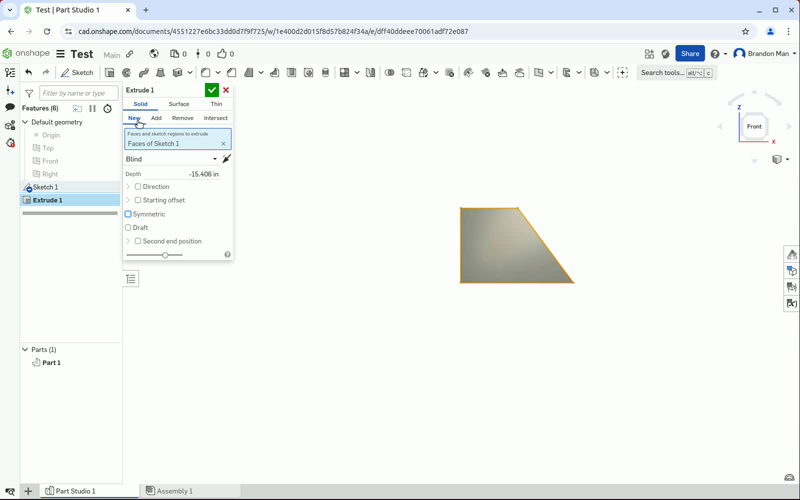
key(space)
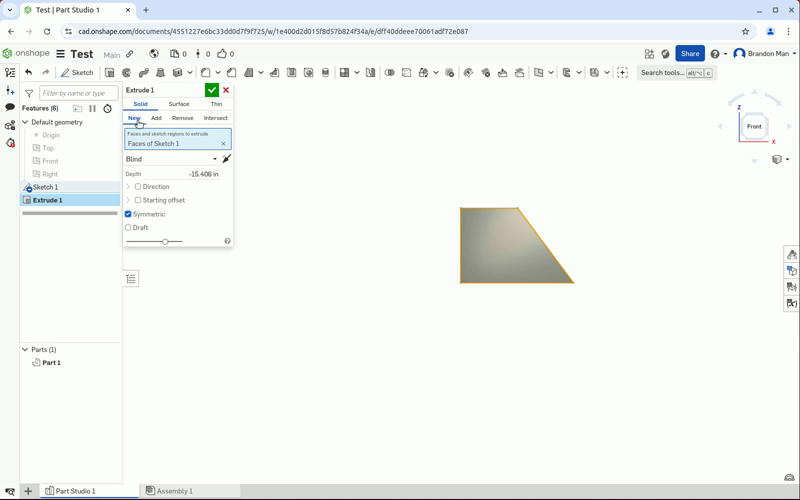
key(enter)
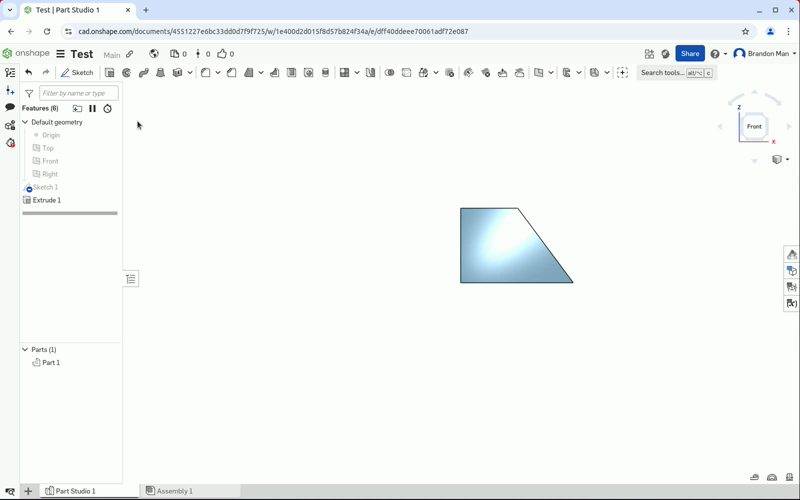
key(shift+h)
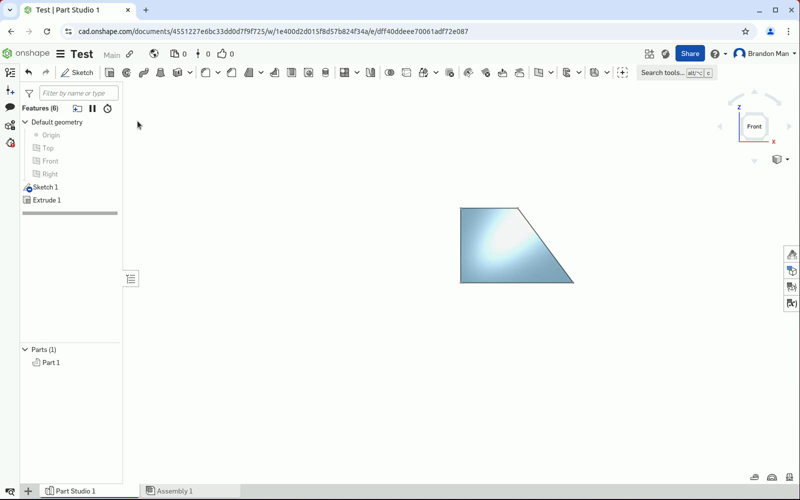
key(shift+h)
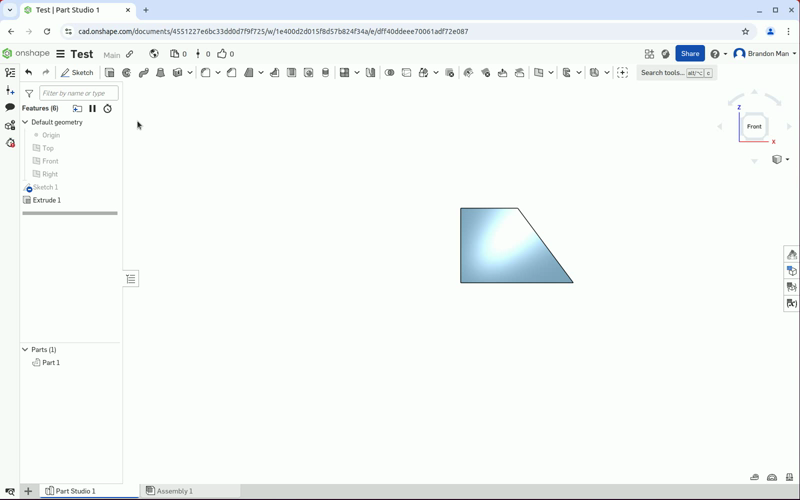
mouse_move(73, 189)
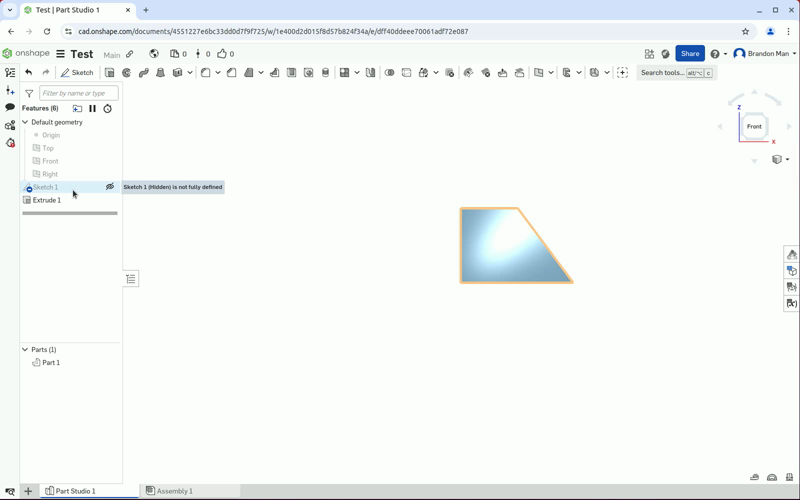
click(73, 189)
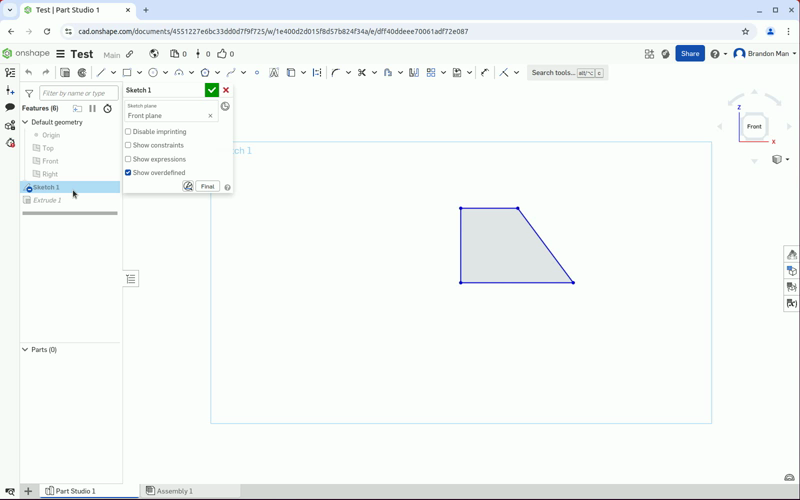
mouse_move(229, 92)
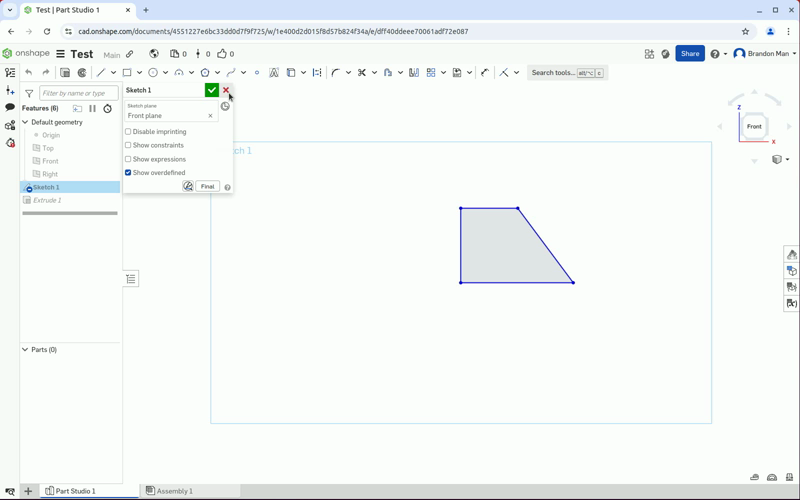
click(229, 92)
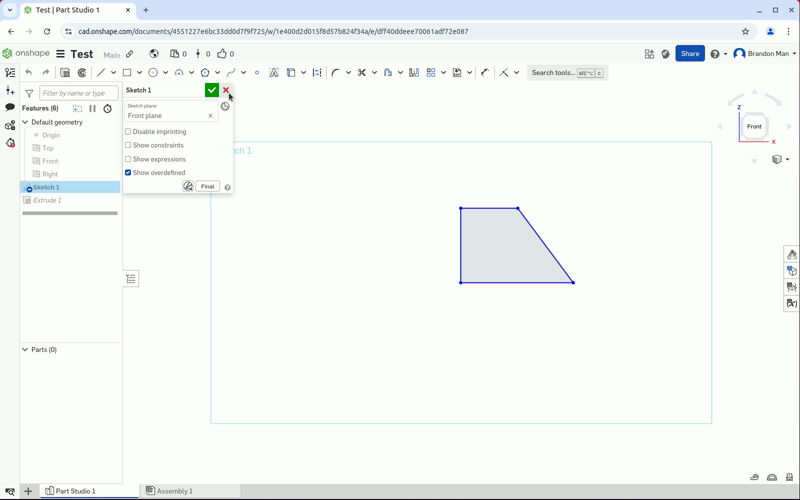
key(shift+s)
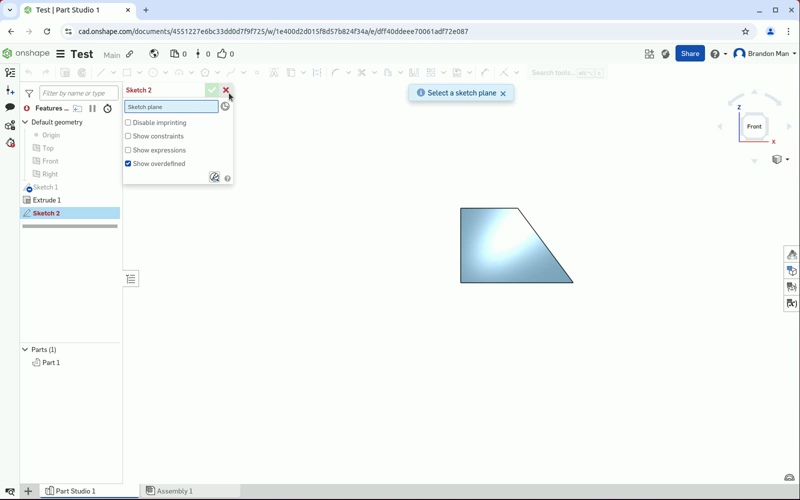
mouse_move(73, 163)
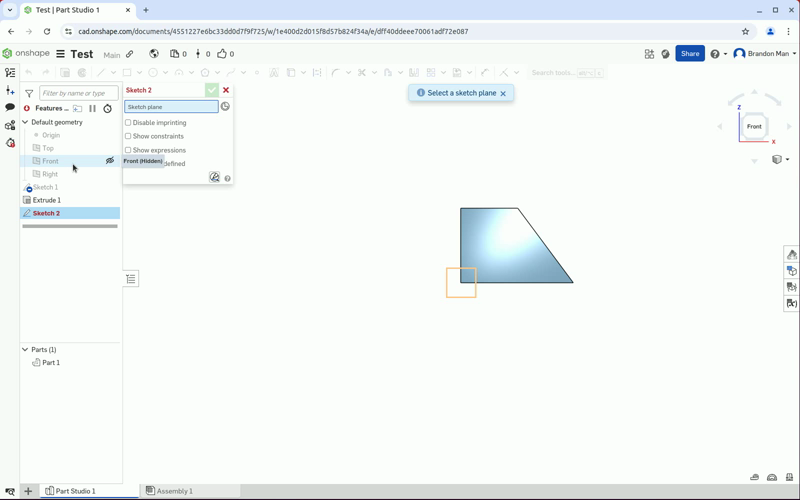
click(73, 163)
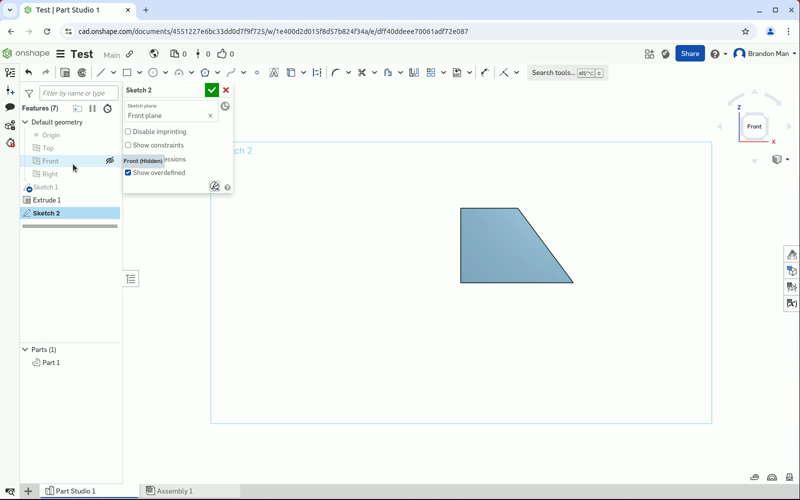
mouse_move(73, 352)
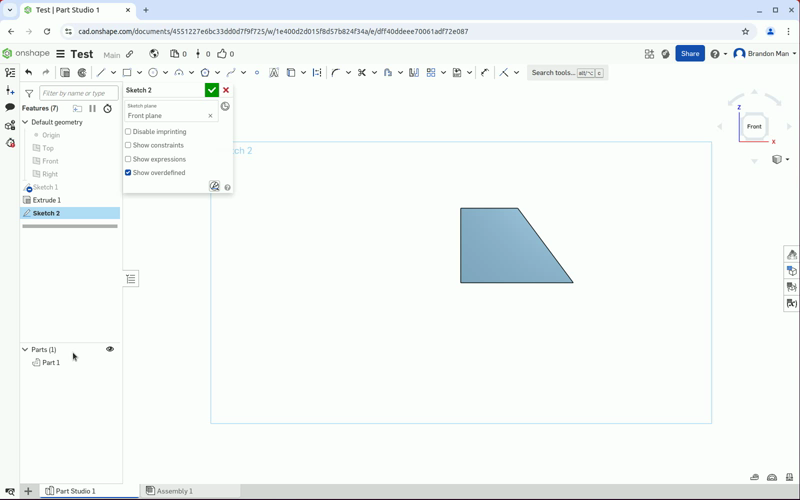
key(y)
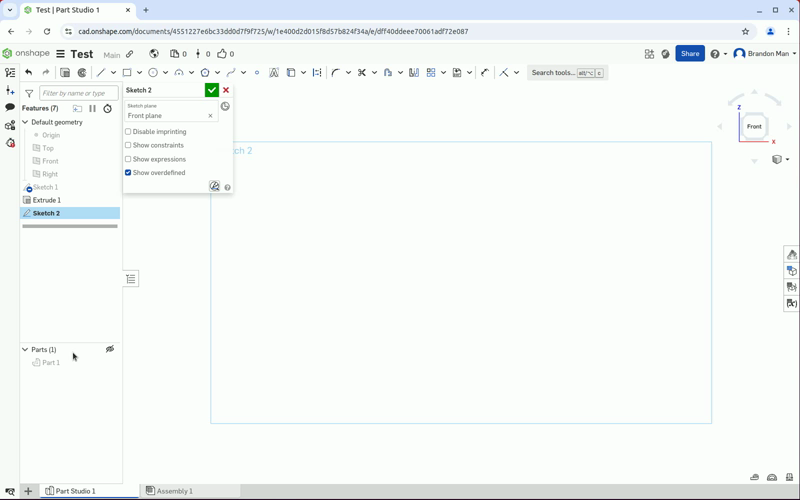
key(l)
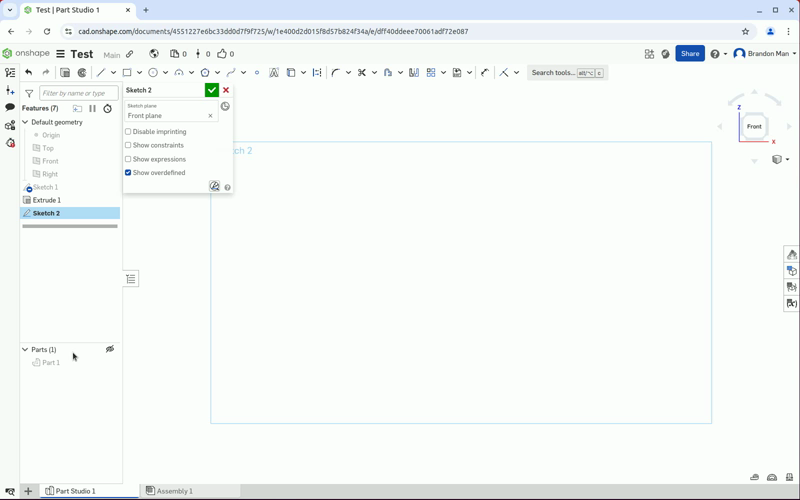
key_down(shift)
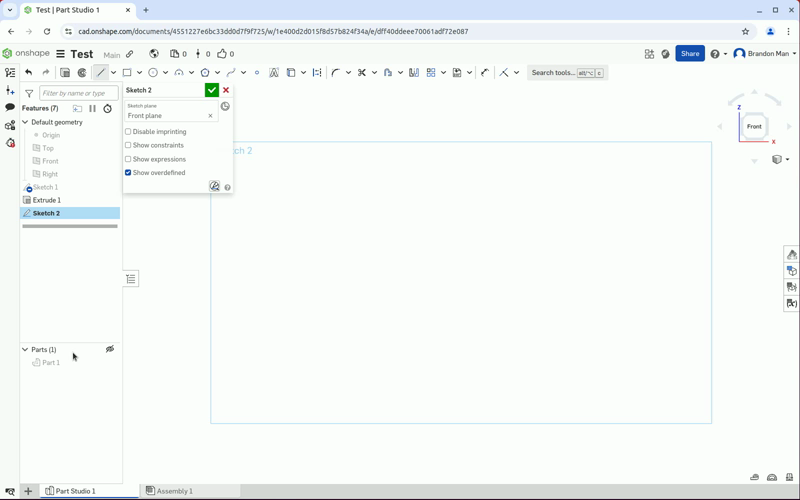
mouse_move(460, 245)
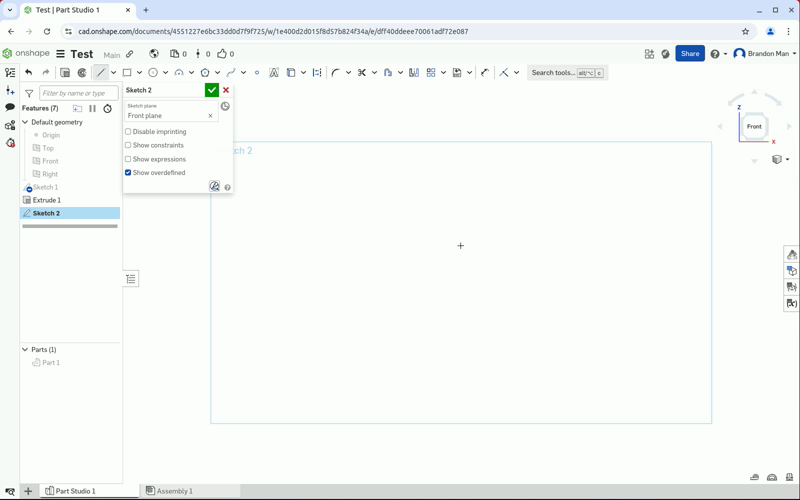
click(460, 245)
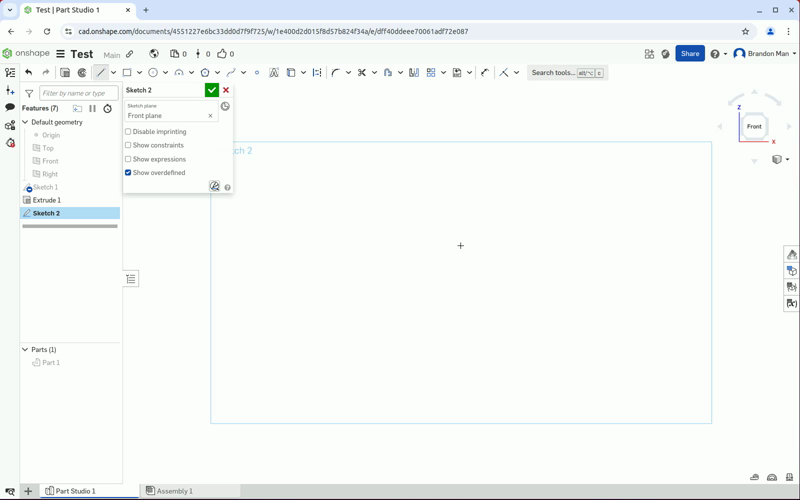
key_up(shift)
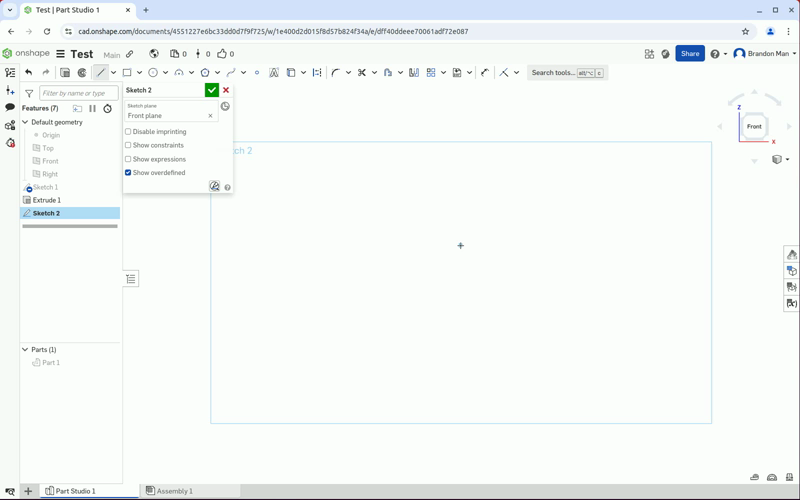
key_down(shift)
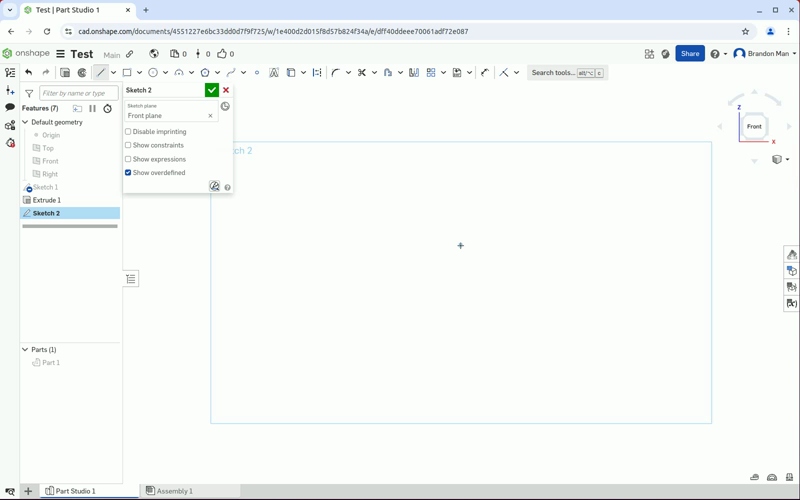
mouse_move(545, 245)
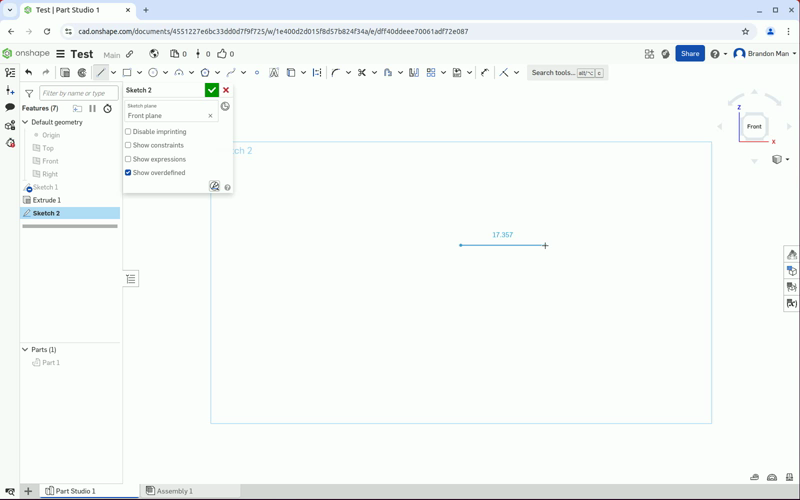
click(545, 245)
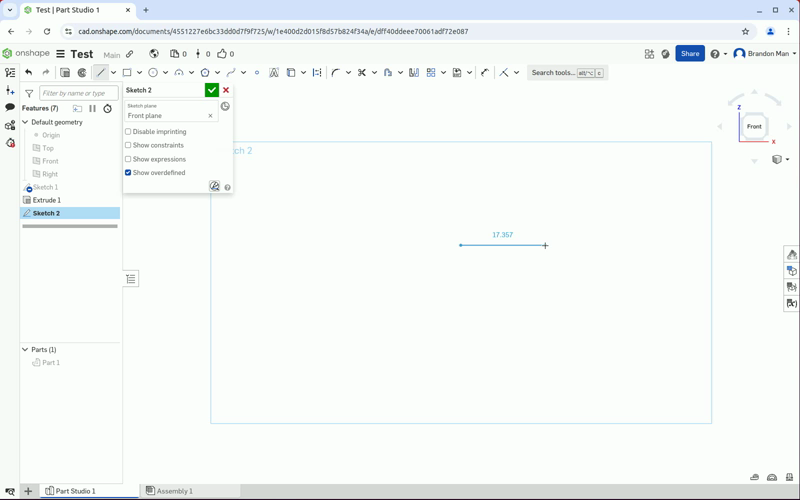
key_up(shift)
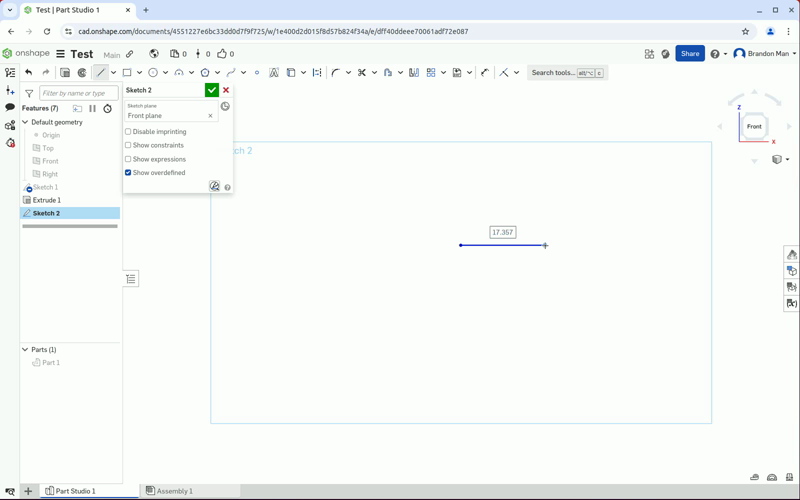
key_down(shift)
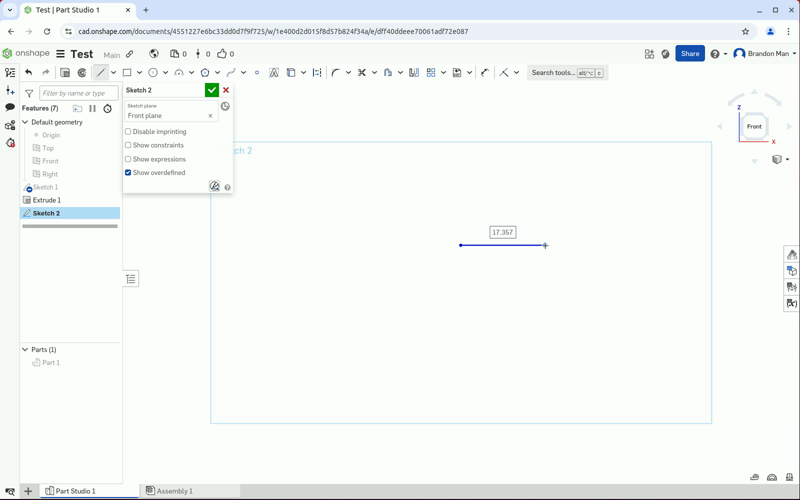
mouse_move(575, 245)
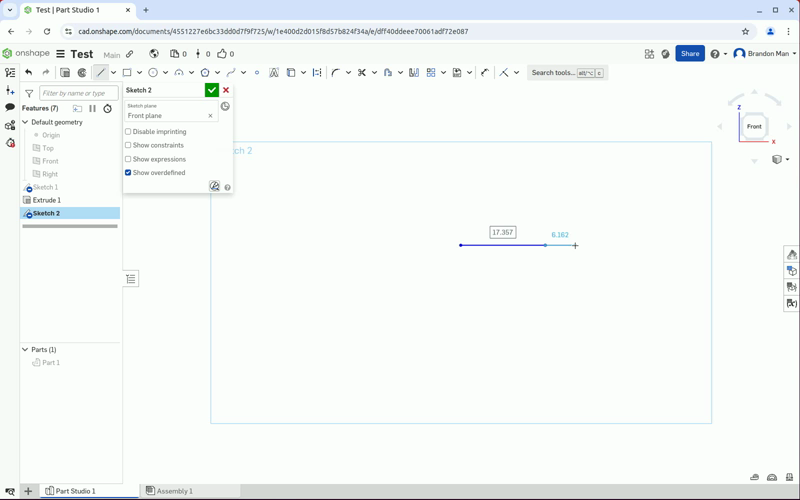
mouse_move(516, 207)
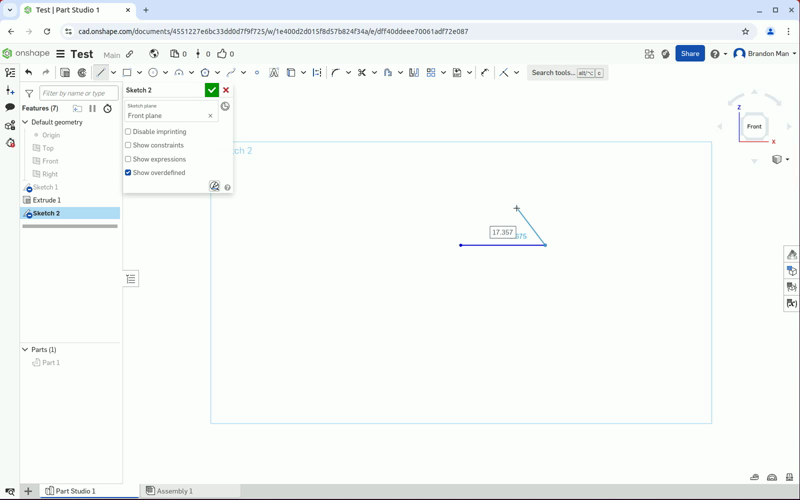
click(516, 207)
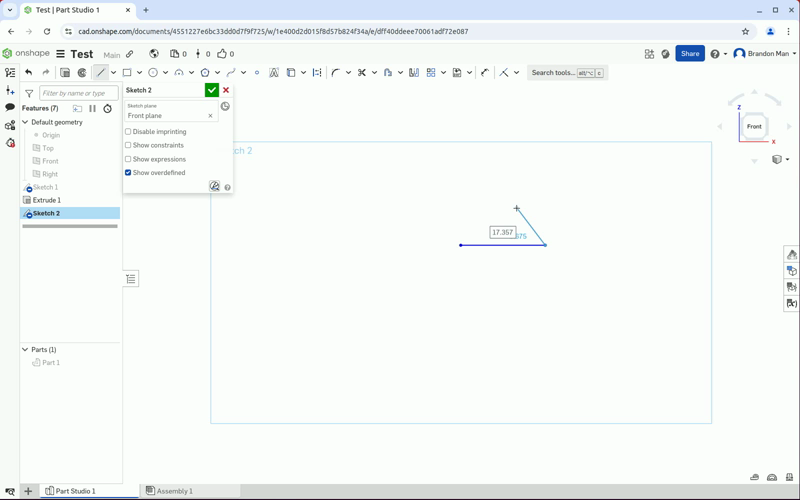
key_up(shift)
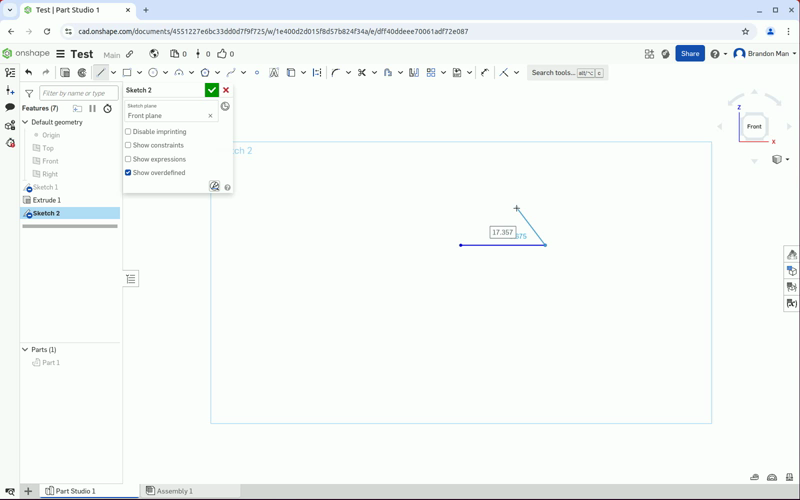
key_down(shift)
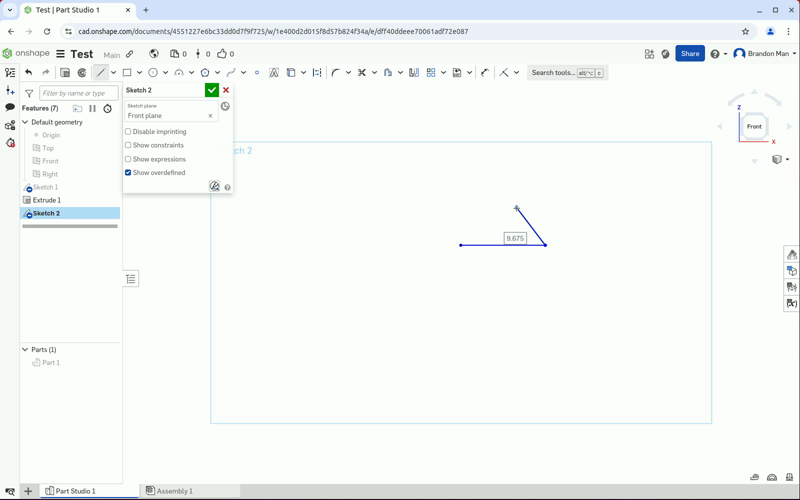
mouse_move(546, 207)
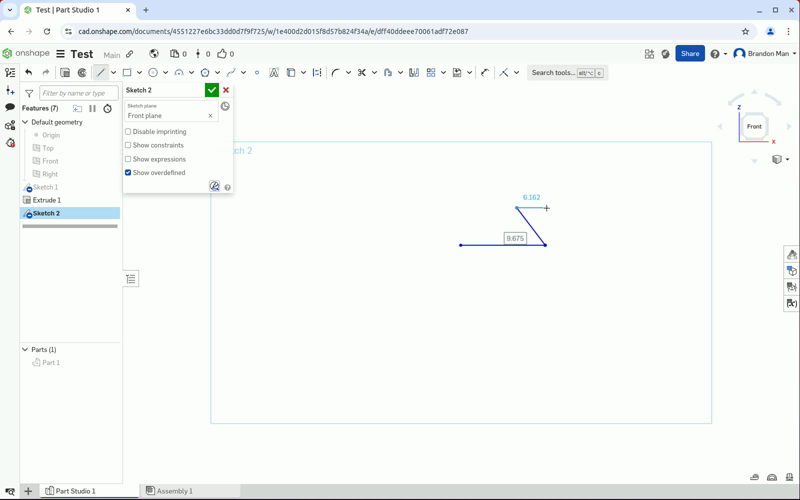
mouse_move(460, 207)
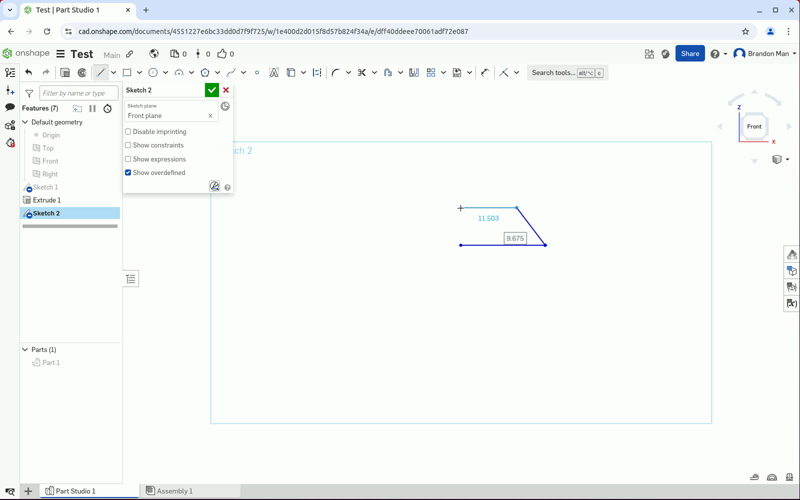
click(460, 207)
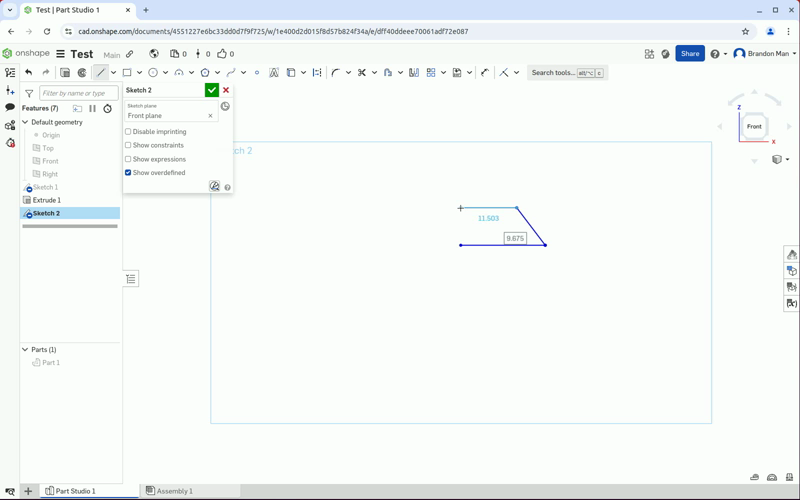
key_up(shift)
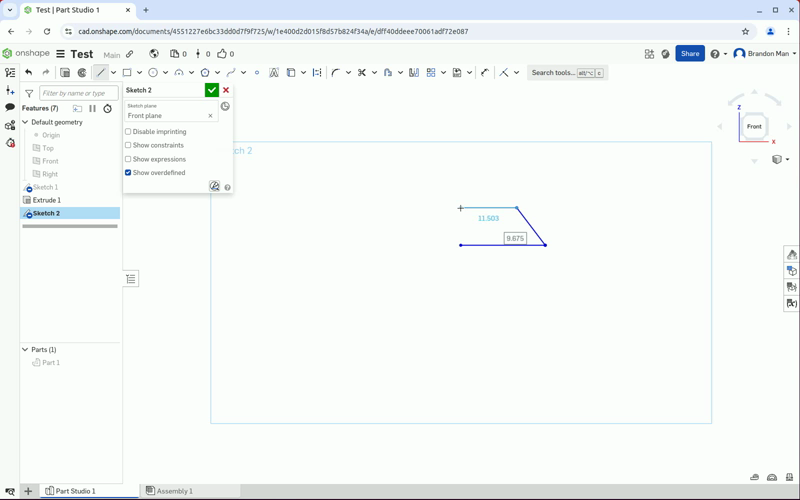
mouse_move(490, 207)
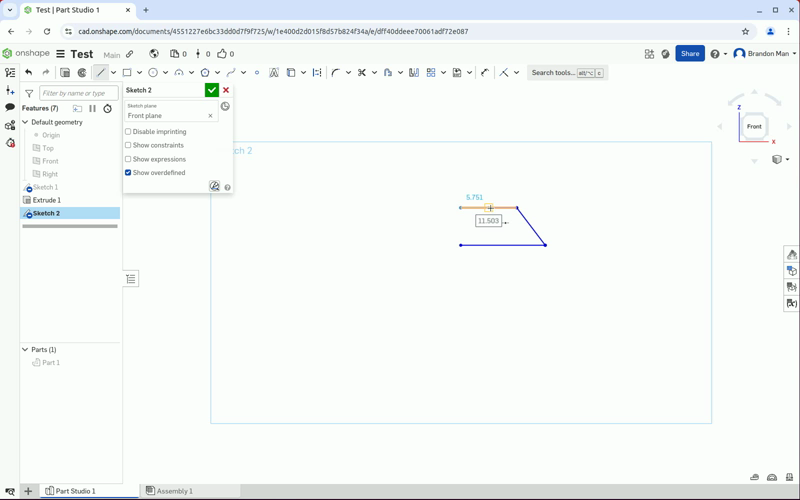
key_down(shift)
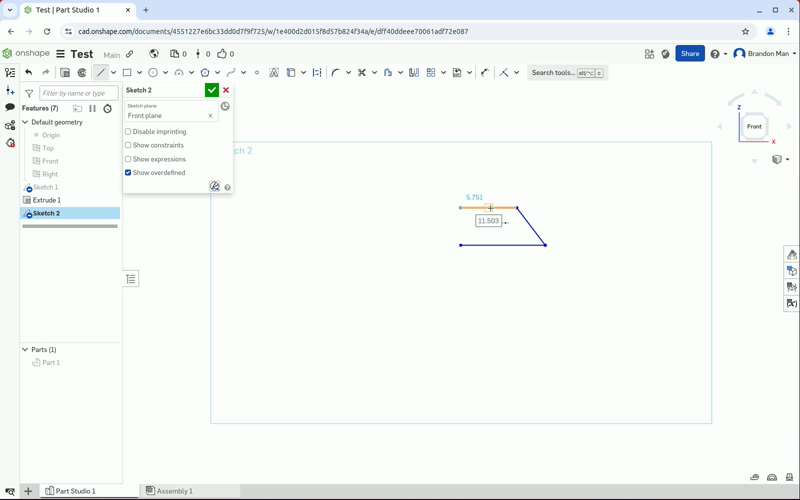
mouse_move(460, 245)
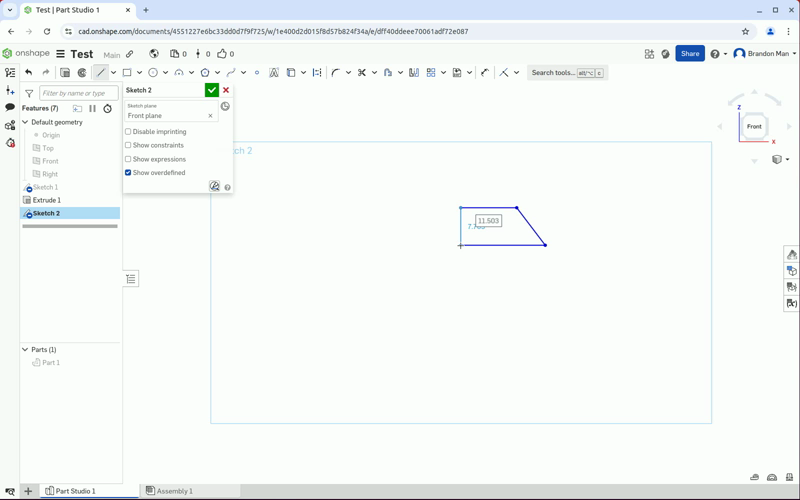
key_up(shift)
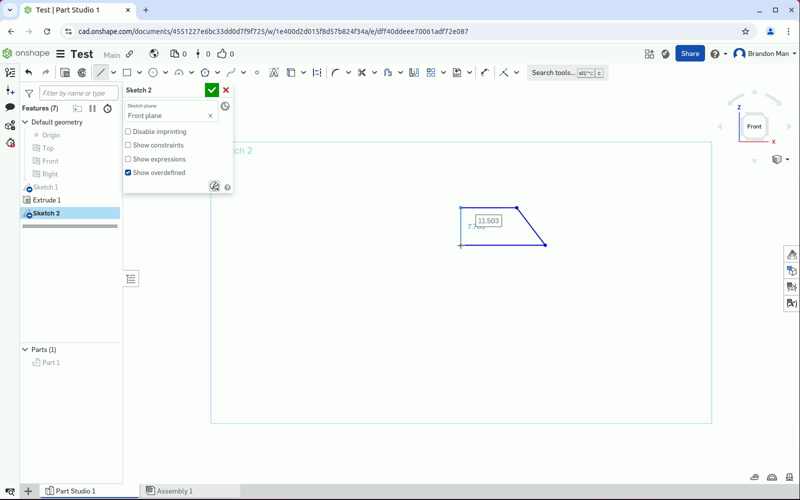
click(460, 245)
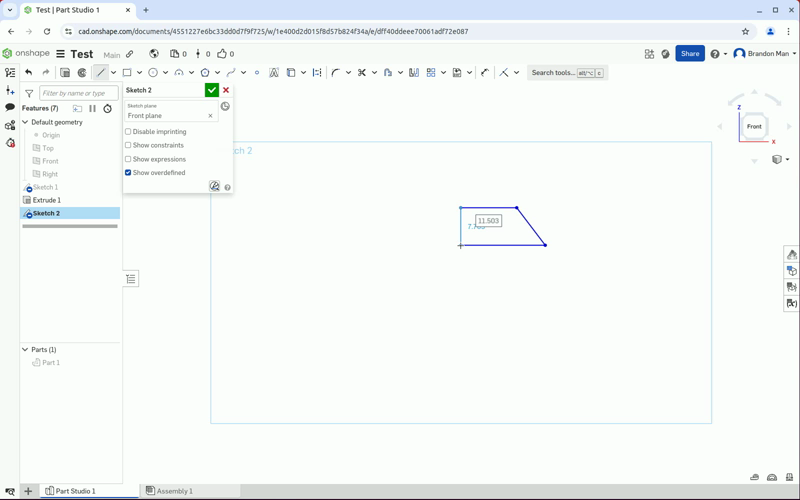
key(esc)
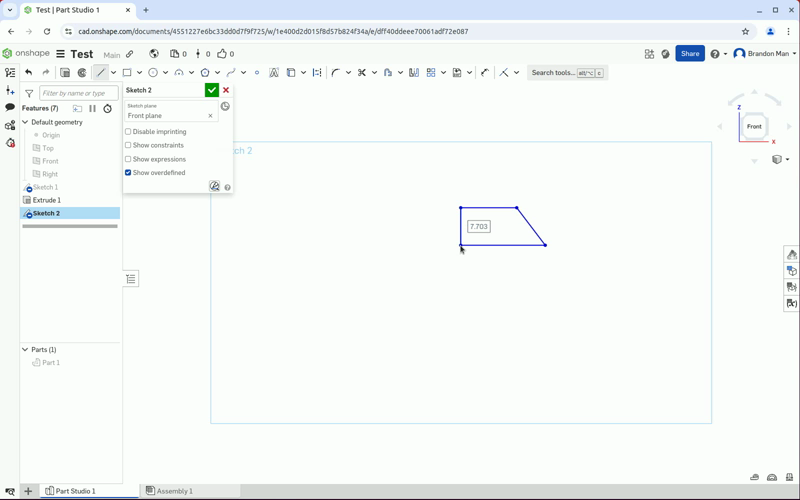
mouse_move(493, 215)
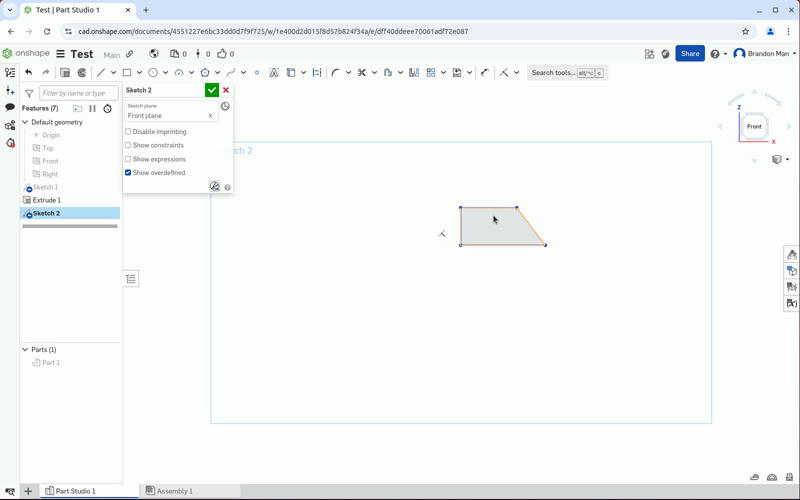
click(493, 215)
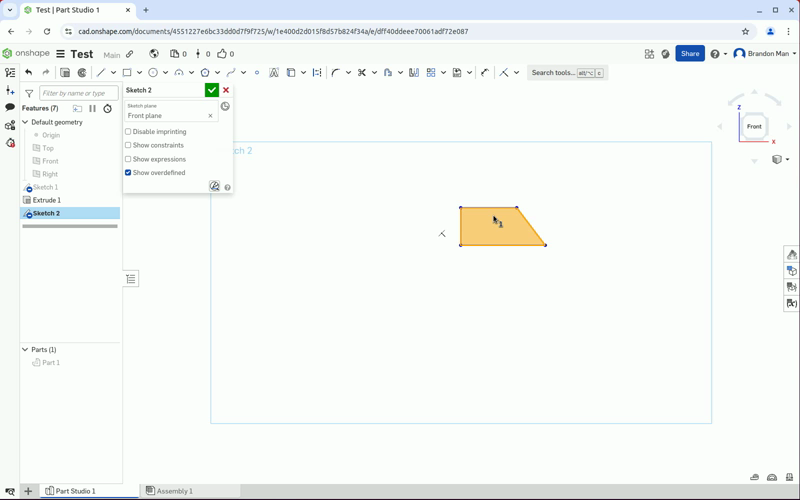
mouse_move(73, 352)
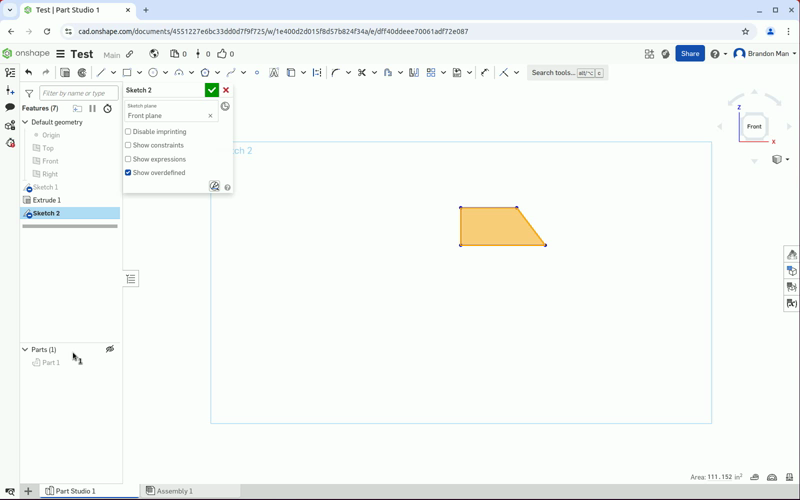
key(shift+y)
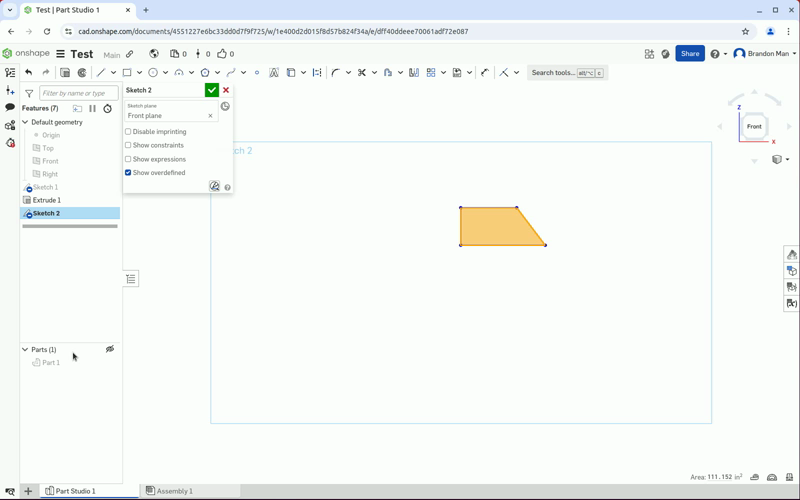
key(shift+e)
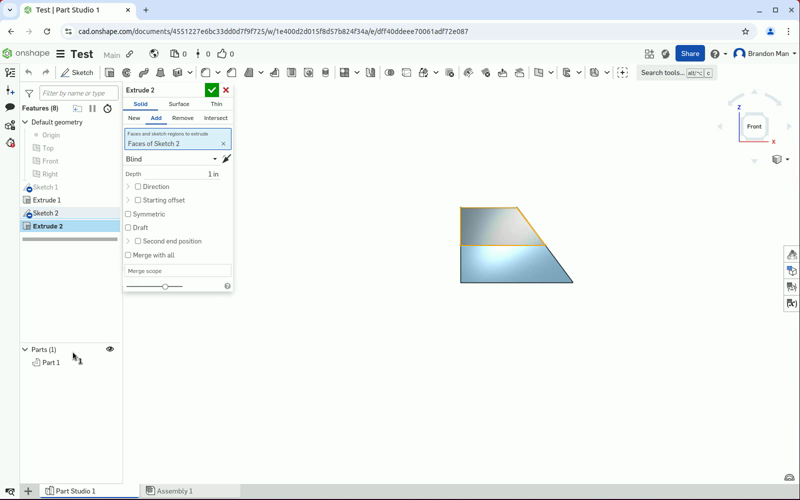
mouse_move(143, 106)
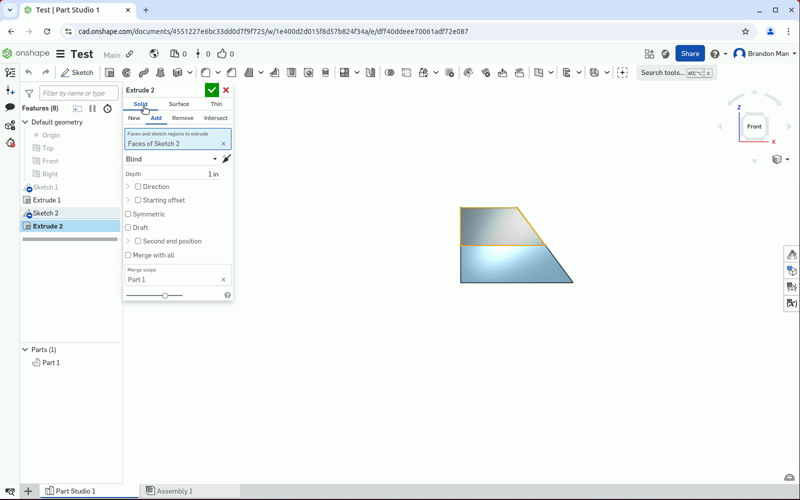
click(143, 106)
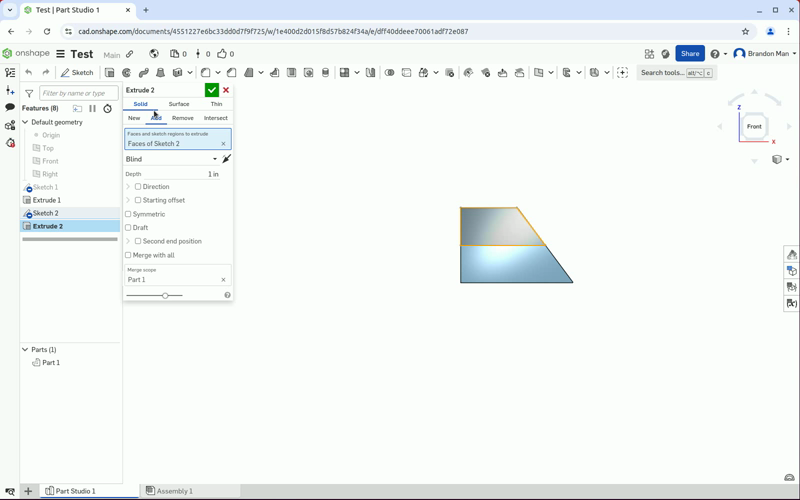
mouse_move(186, 120)
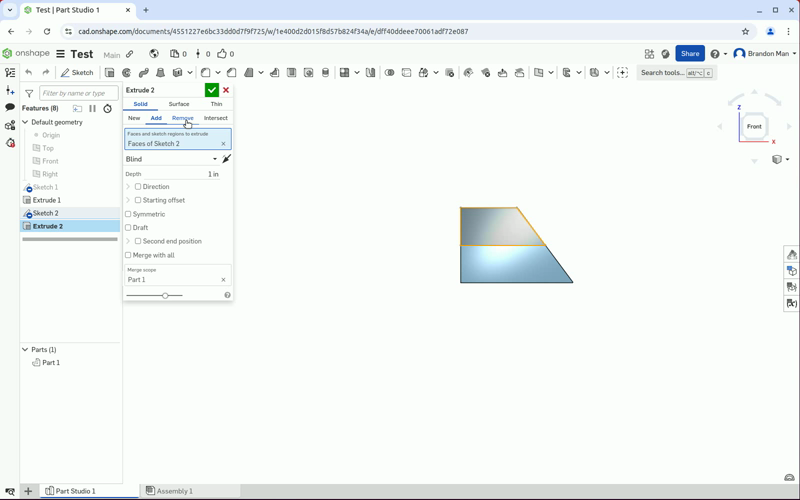
click(186, 120)
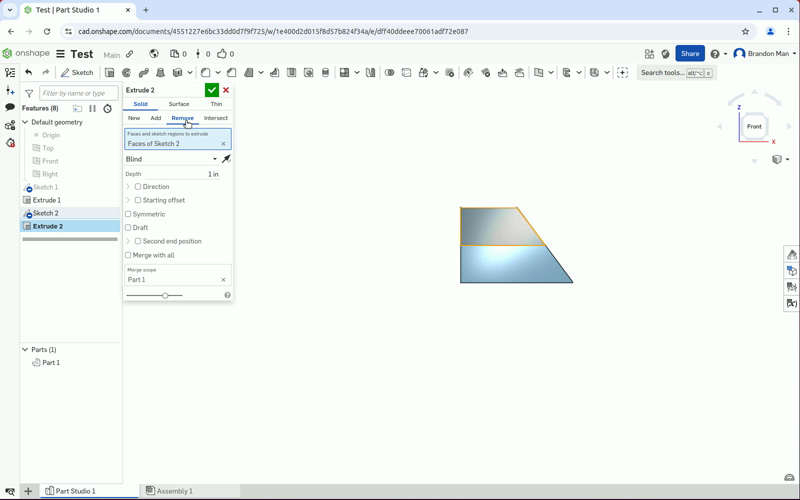
key(tab, 4)
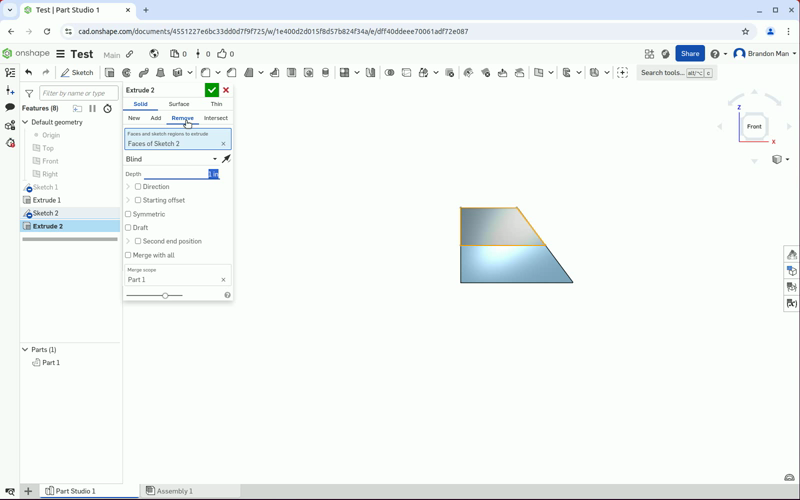
text(-7.702)
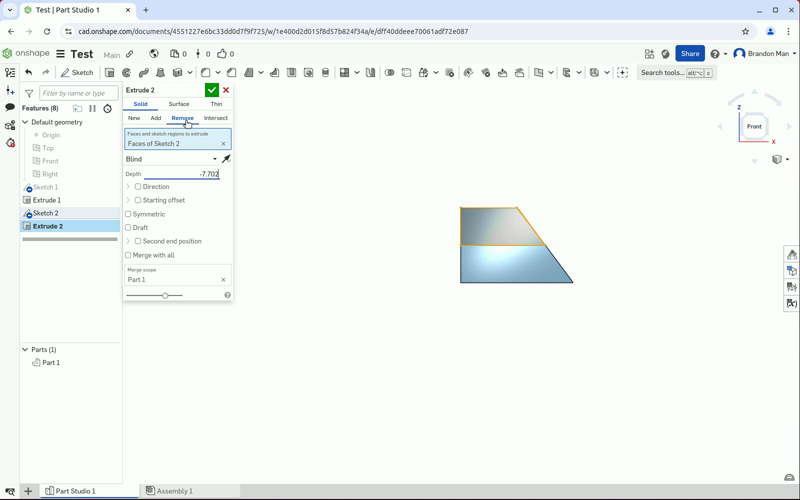
key(tab, 3)
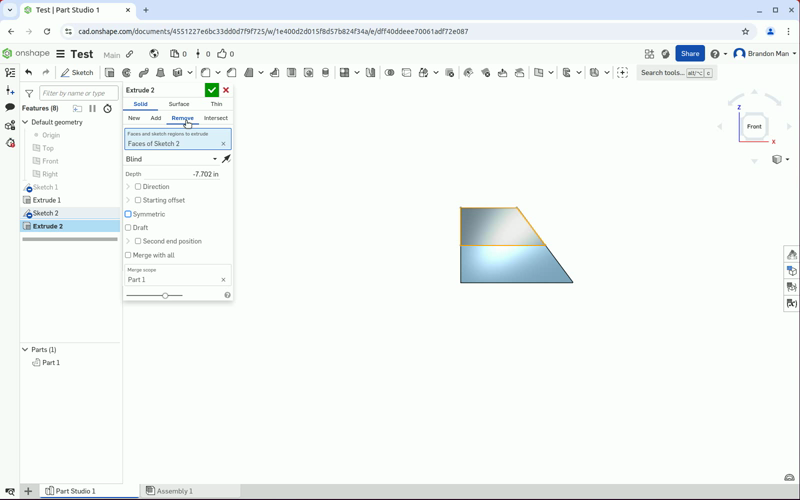
key(space)
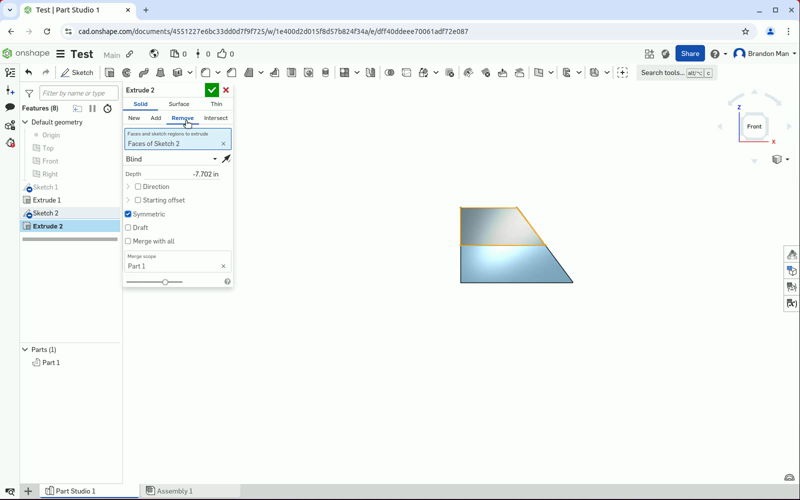
key(tab, 2)
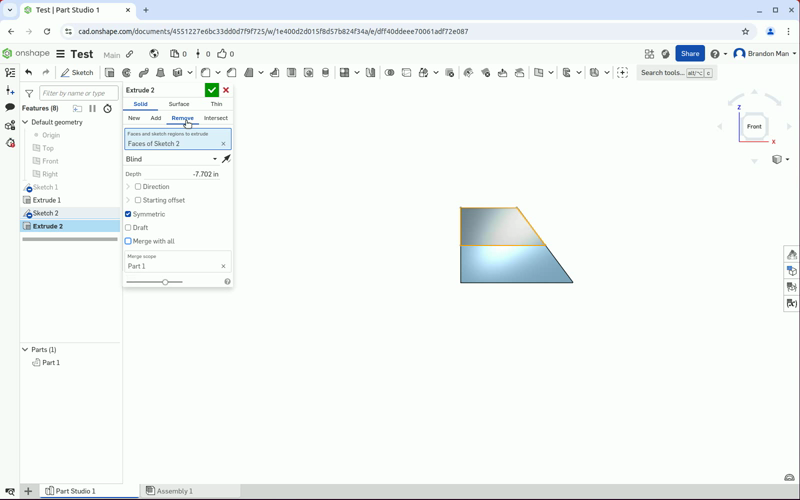
key(space)
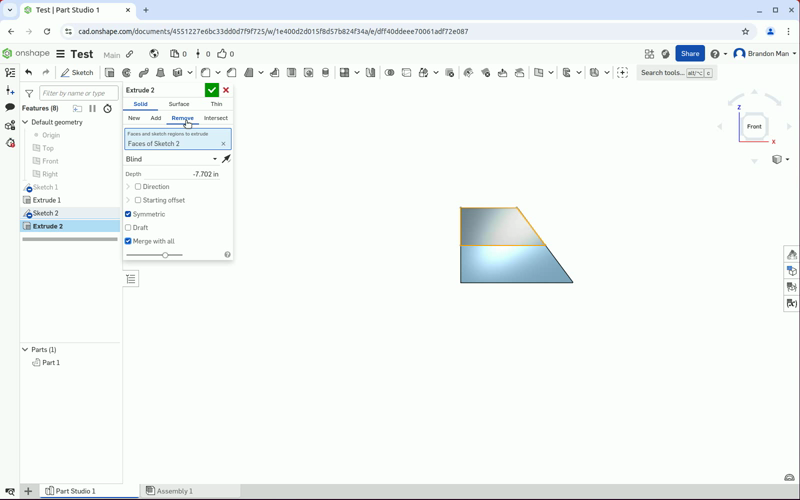
key(enter)
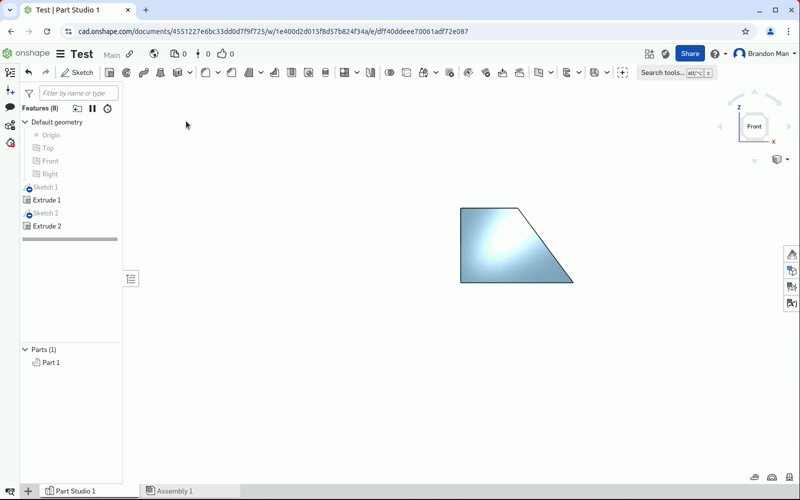
key(shift+h)
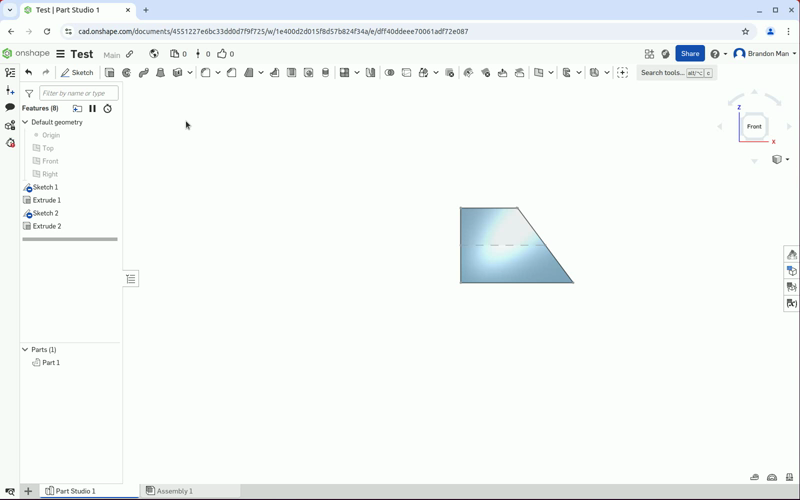
key(shift+h)
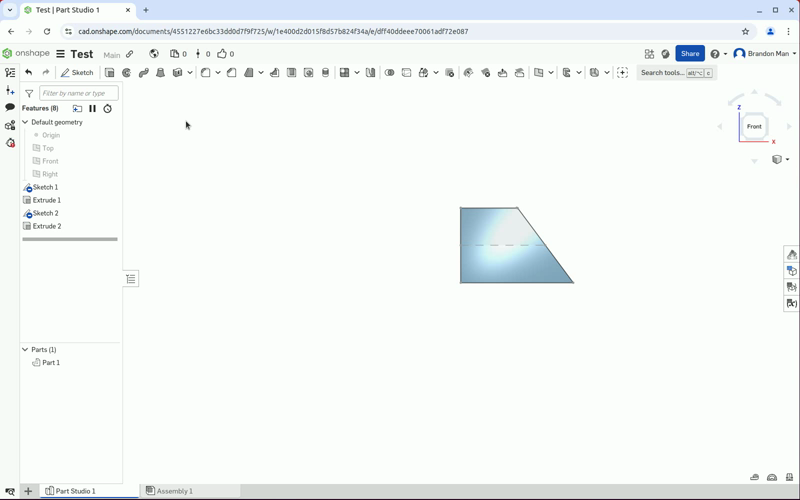
key(shift+7)
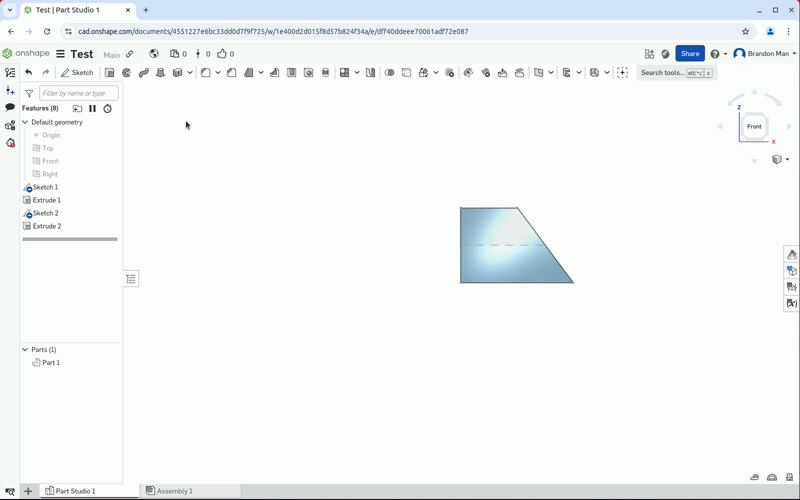
key(left, 2)
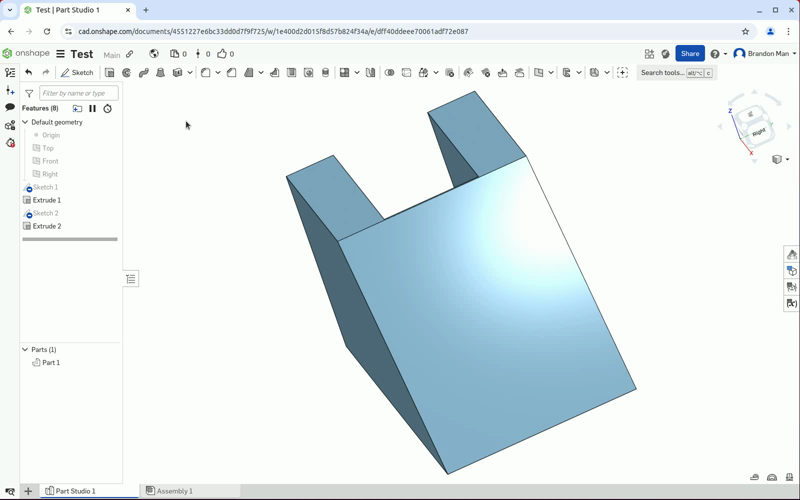
key(down, 2)
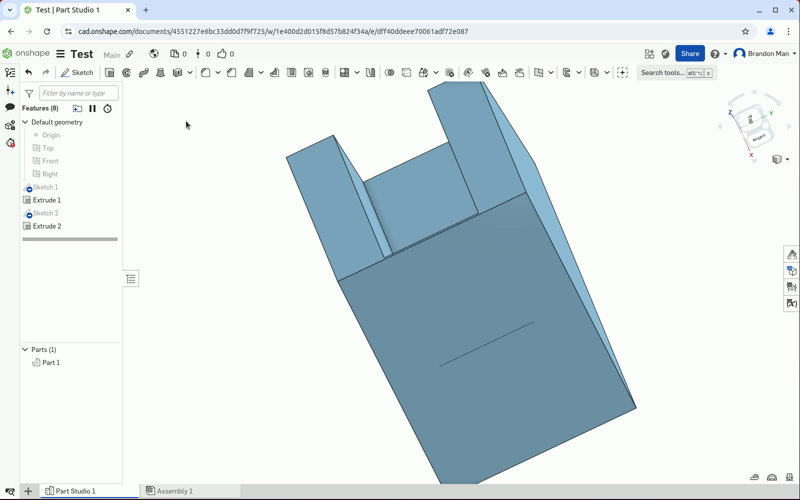
key(up, 2)
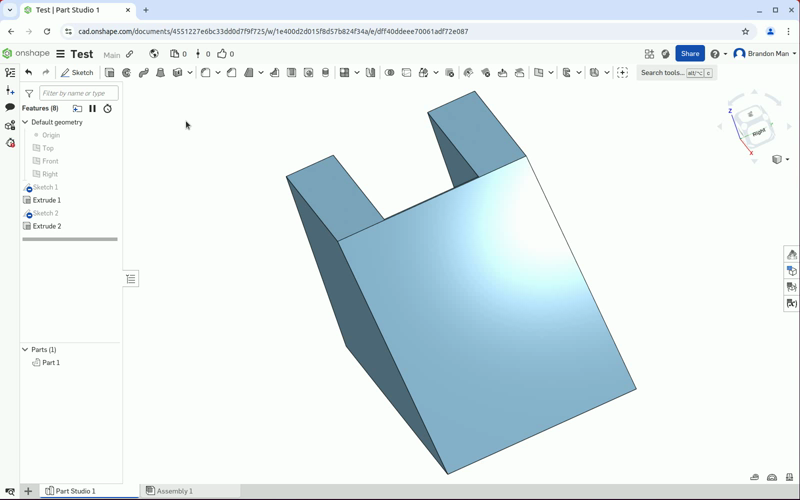
key(right, 2)
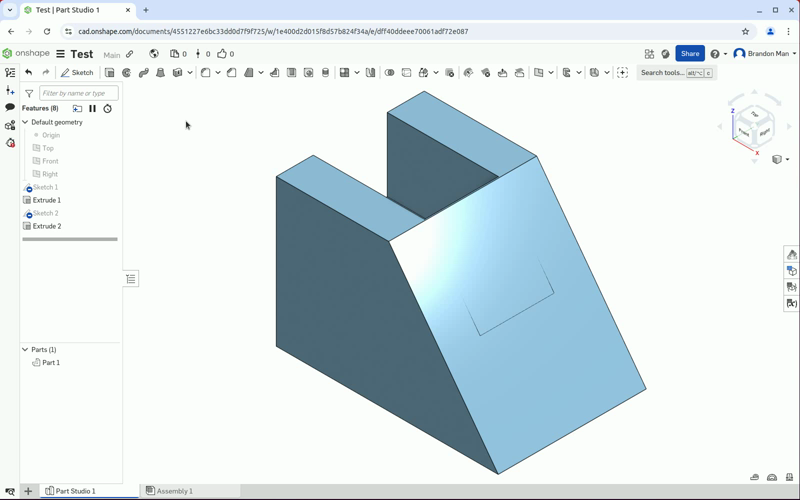
mouse_move(73, 189)
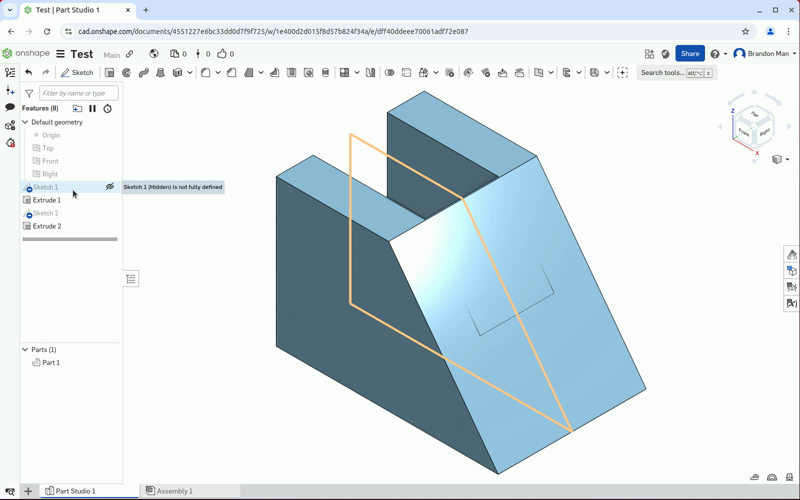
click(73, 189)